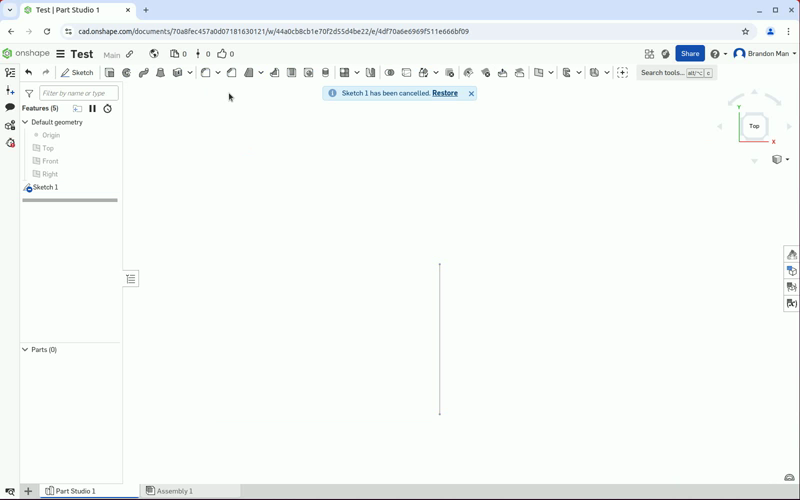
key(shift+h)
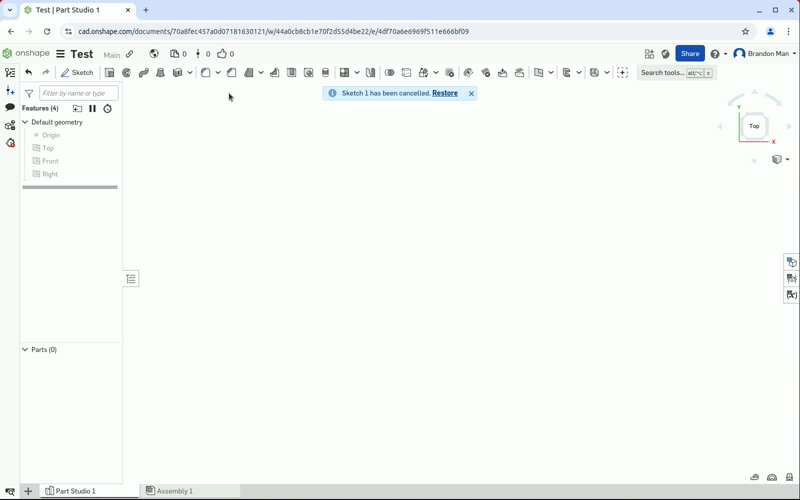
mouse_move(73, 352)
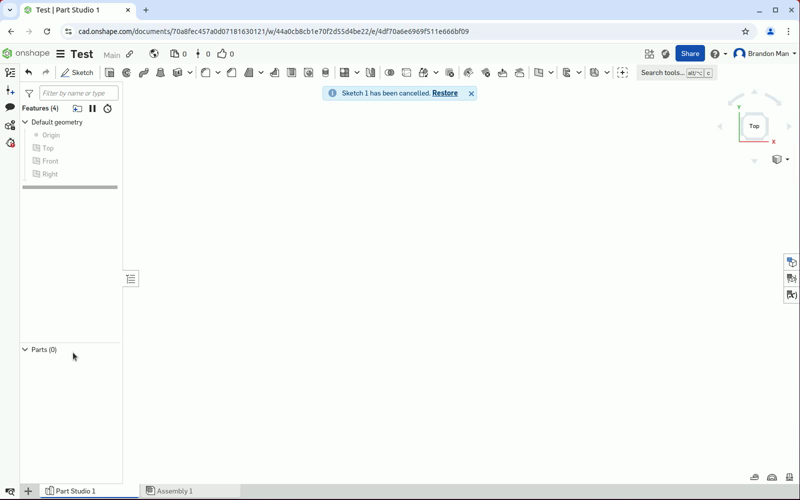
key(y)
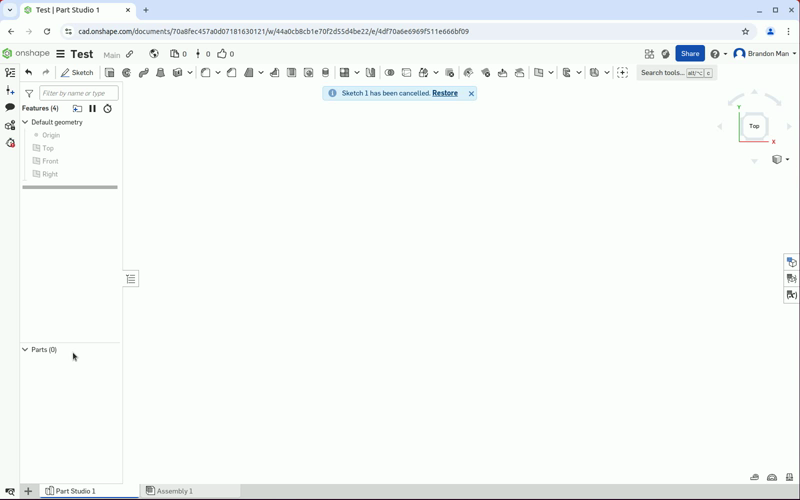
key(shift+p)
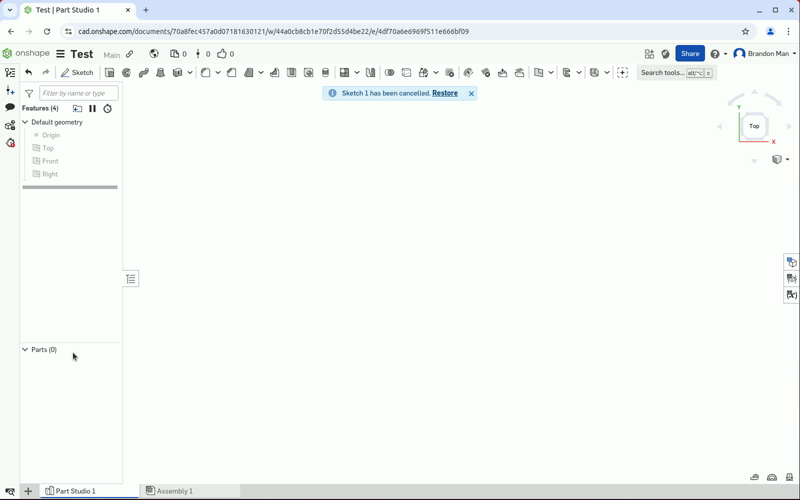
key(space)
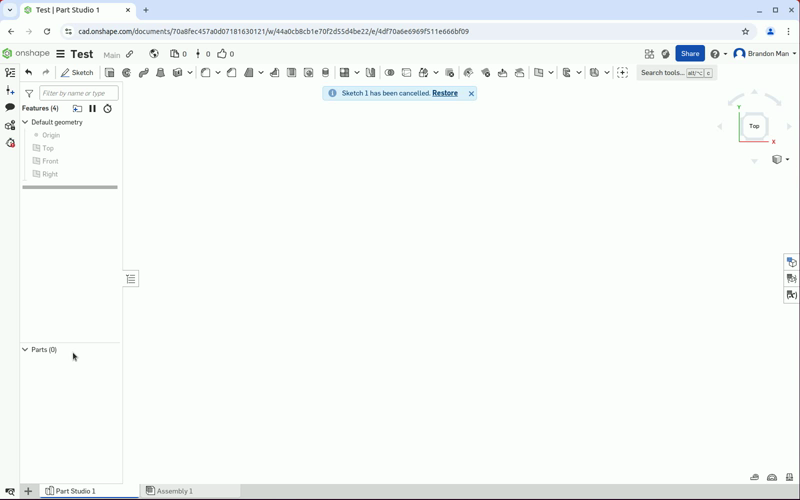
key_down(shift)
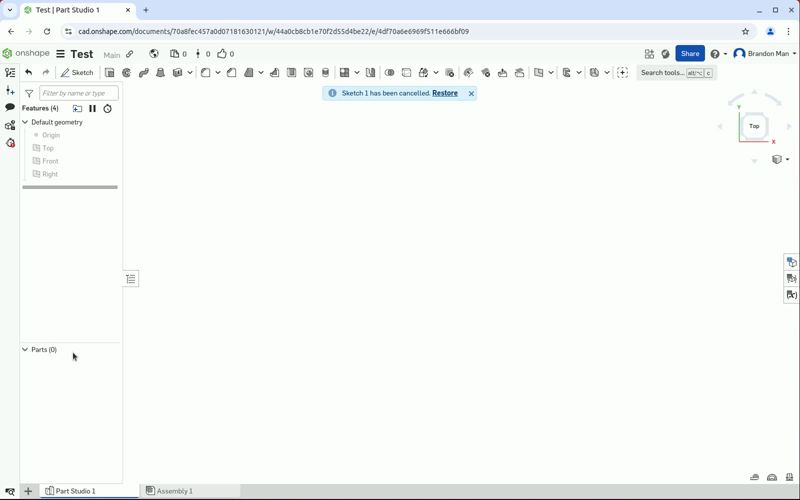
key(up)
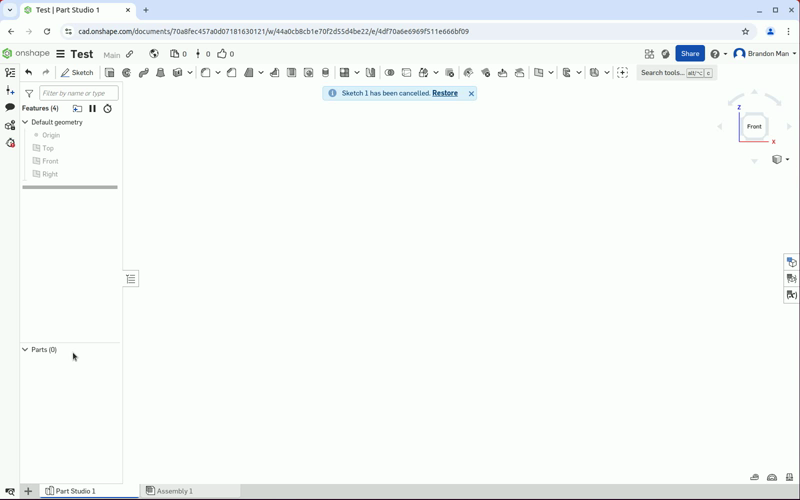
key_up(shift)
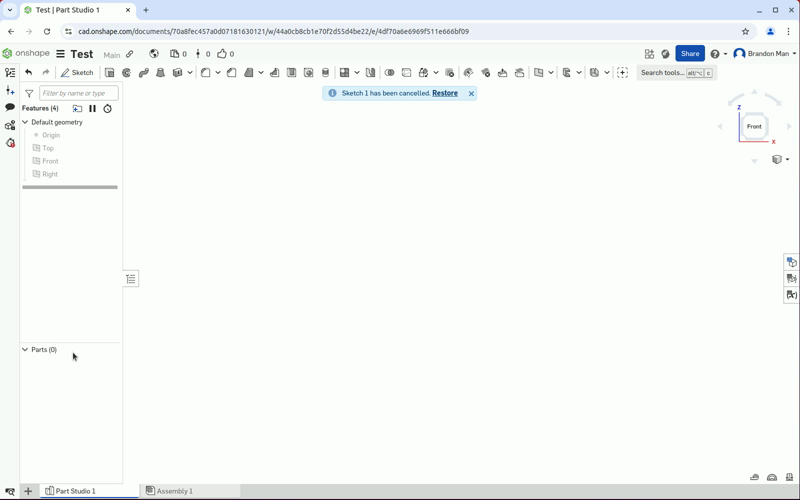
mouse_move(73, 352)
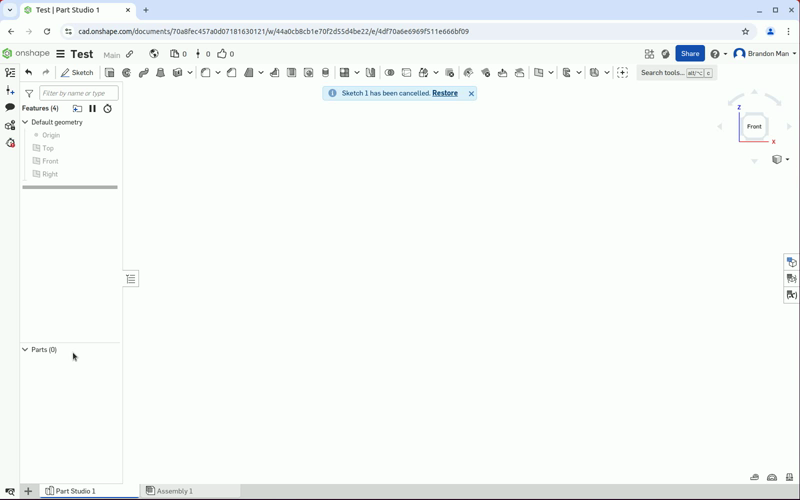
key(shift+y)
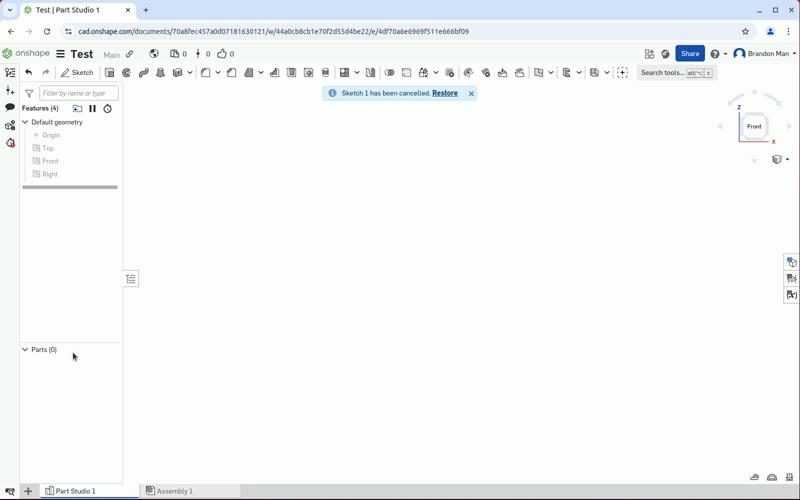
key(shift+s)
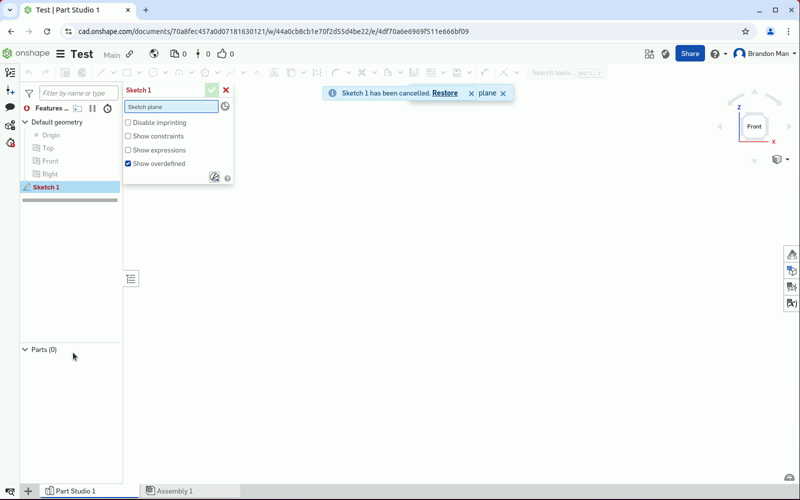
mouse_move(73, 163)
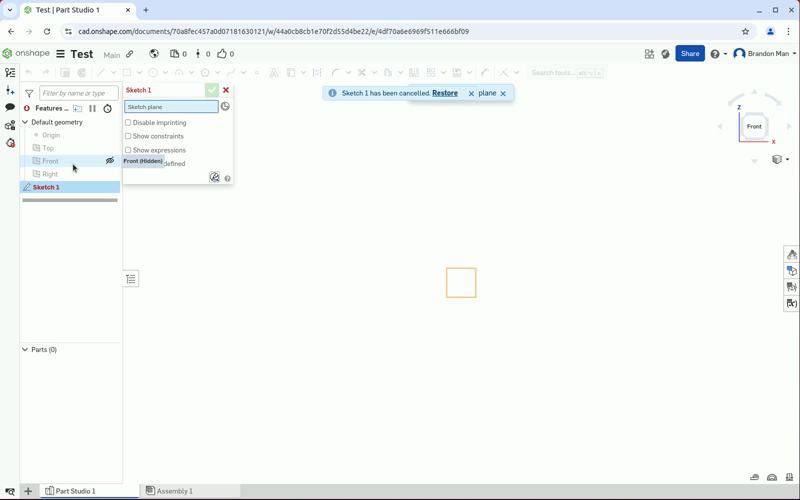
click(73, 163)
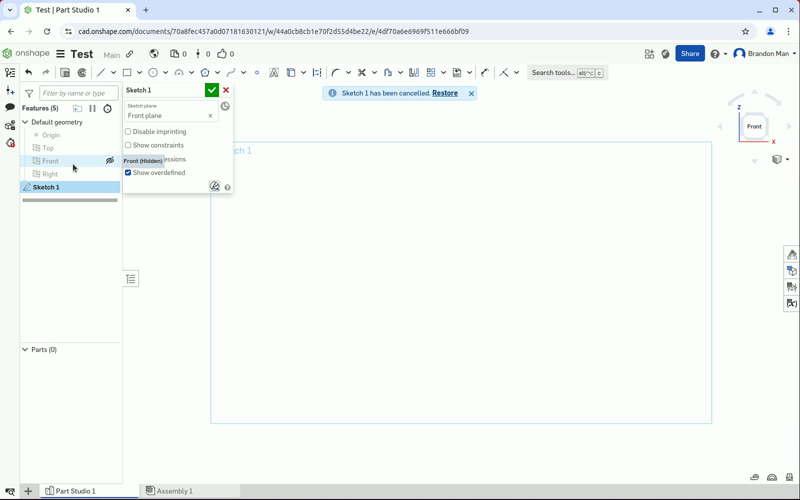
mouse_move(73, 352)
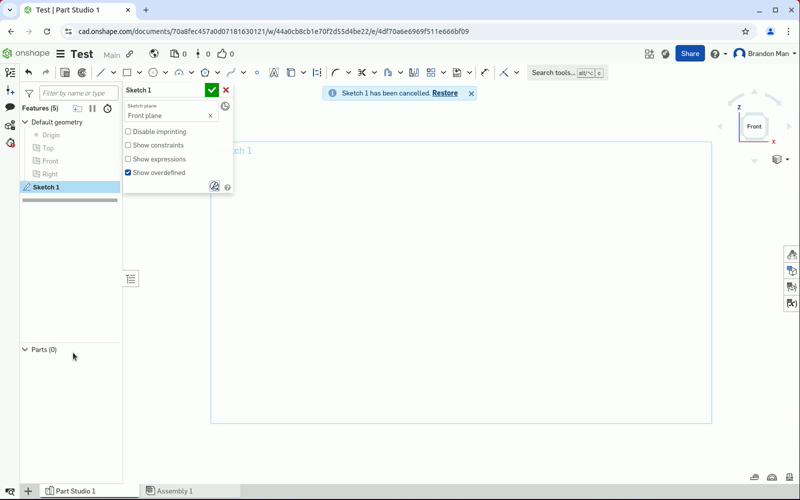
key(y)
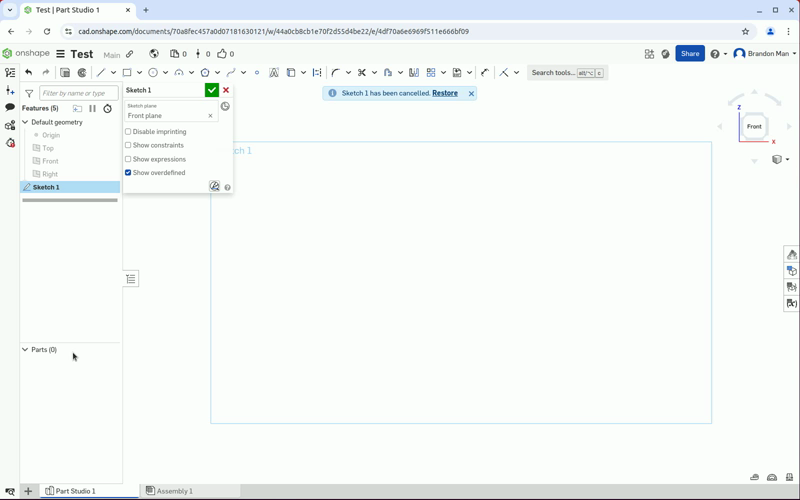
key(c)
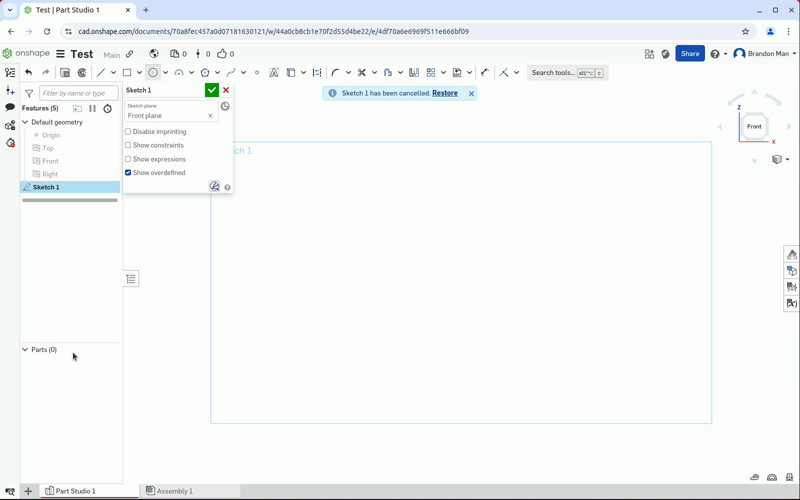
key_down(shift)
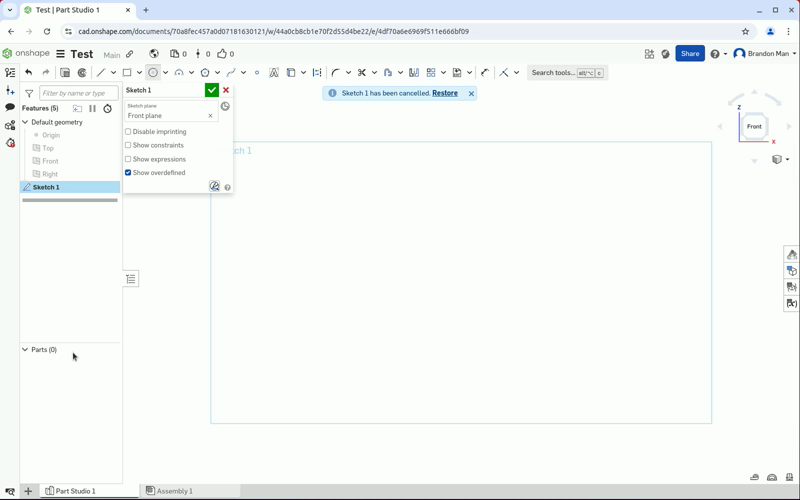
mouse_move(461, 282)
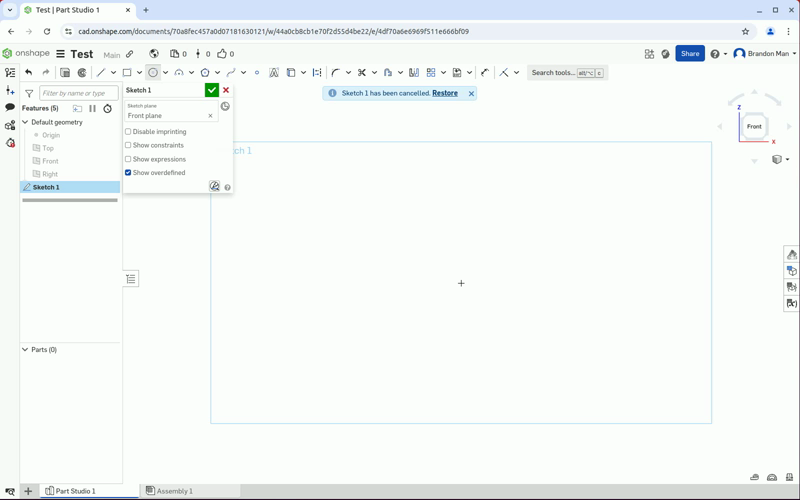
click(461, 282)
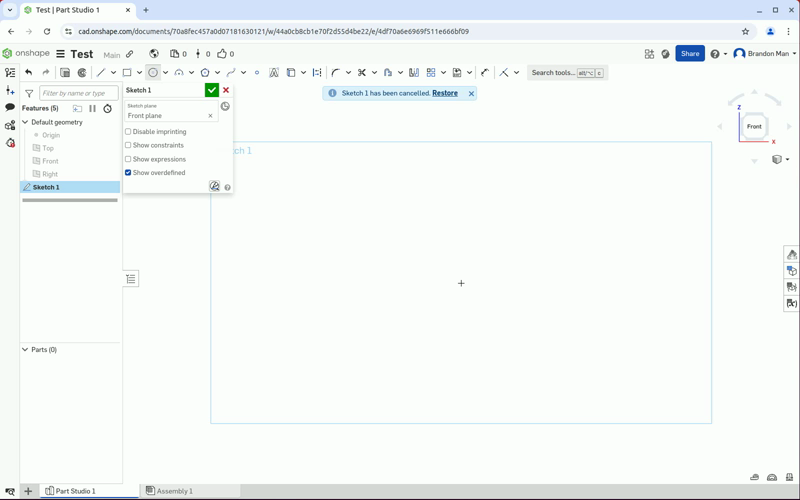
key_up(shift)
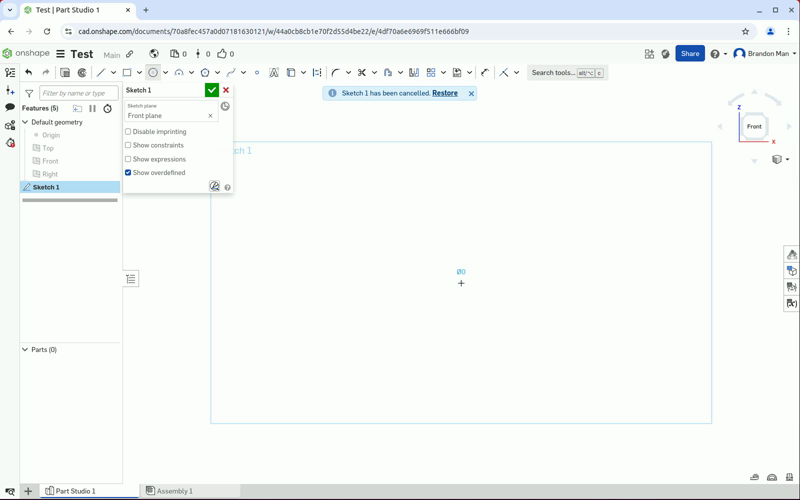
mouse_move(518, 282)
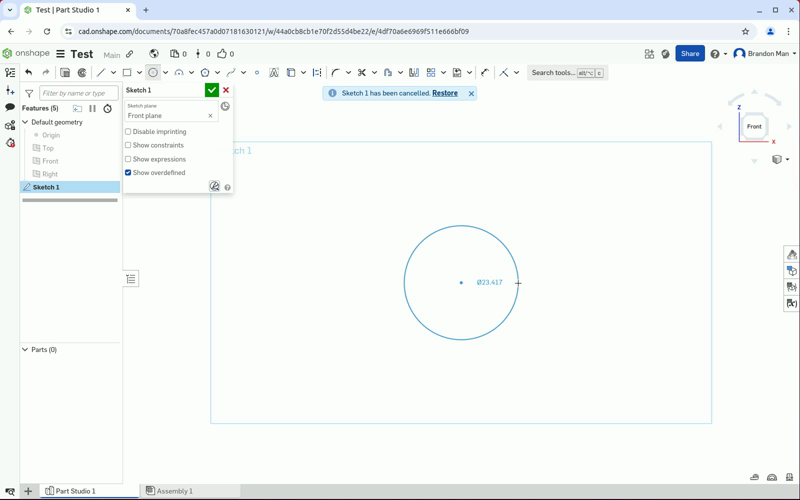
click(518, 282)
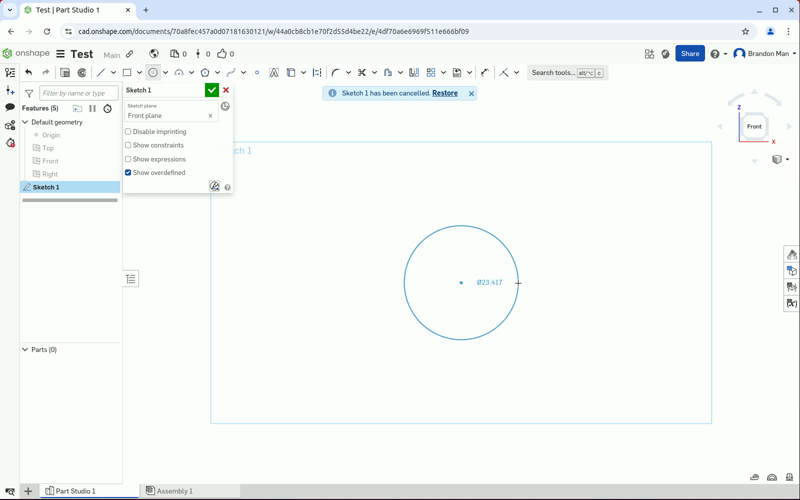
key(esc)
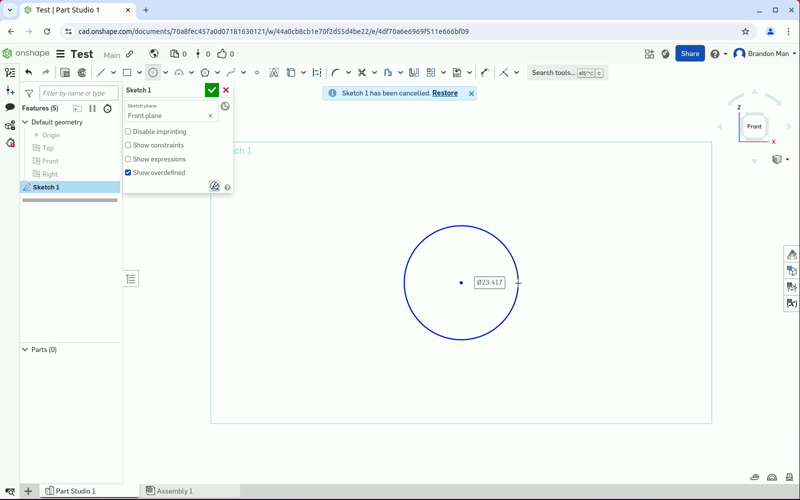
key(c)
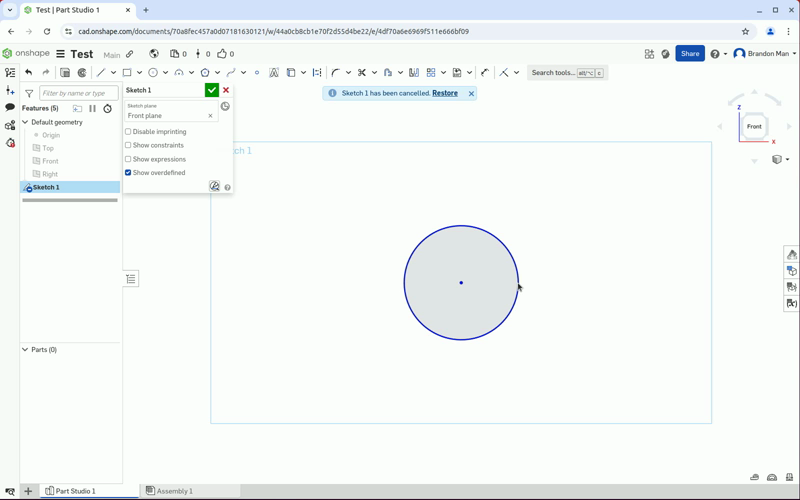
key_down(shift)
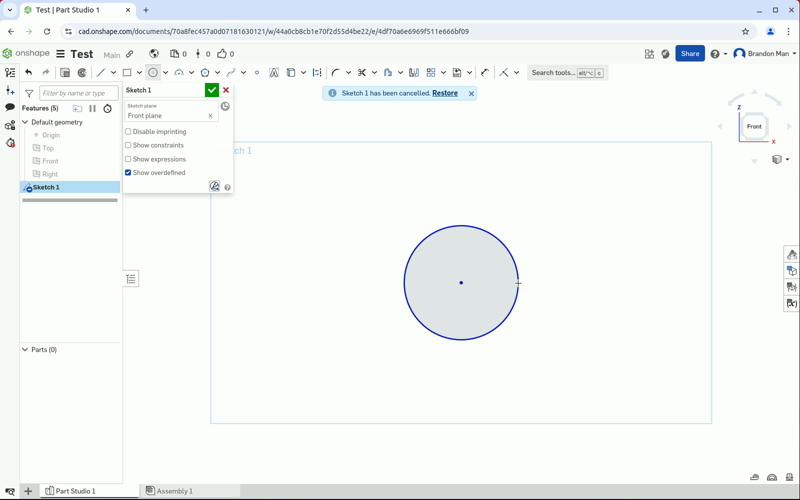
mouse_move(461, 282)
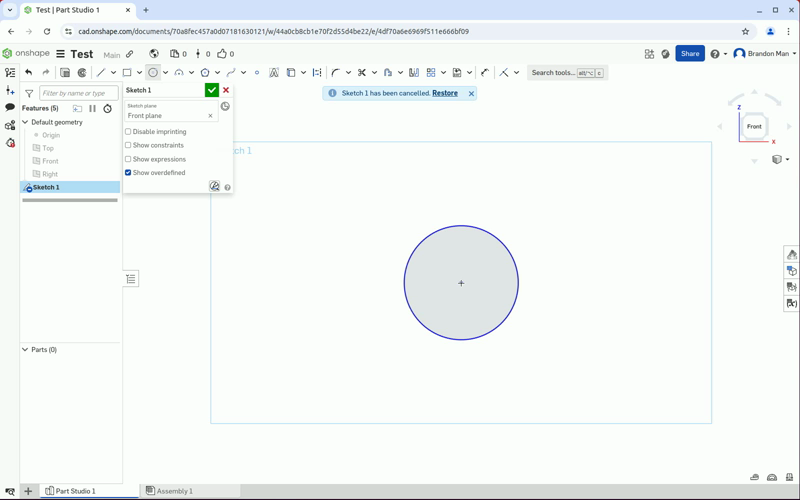
click(461, 282)
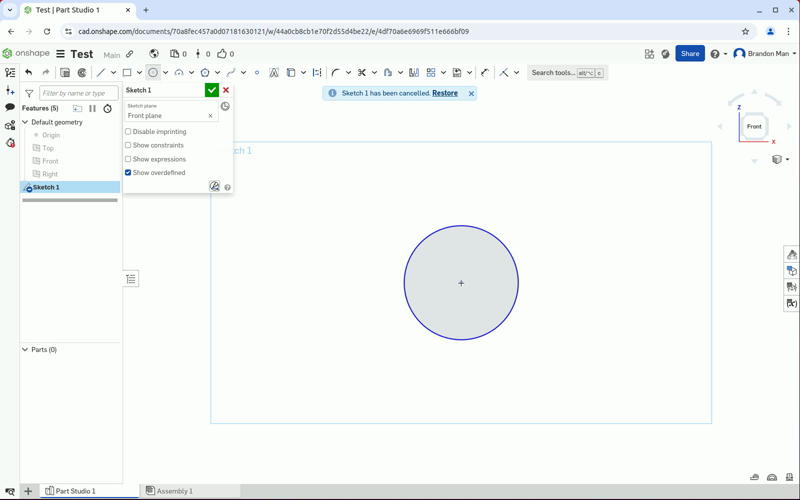
key_up(shift)
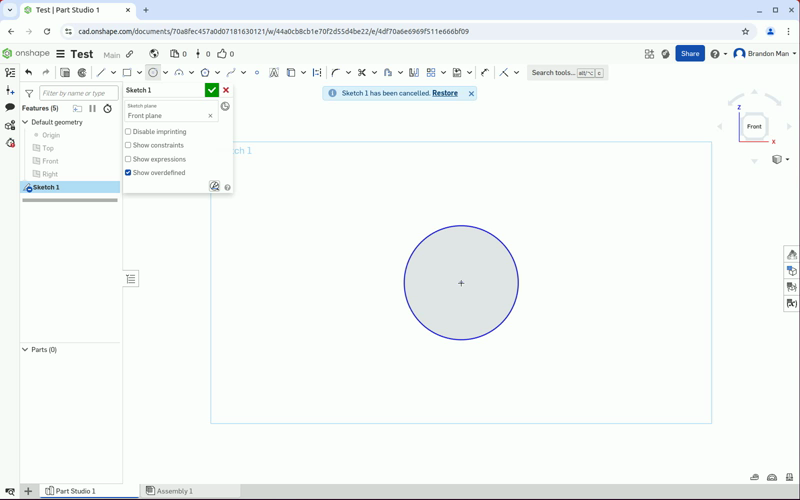
mouse_move(489, 282)
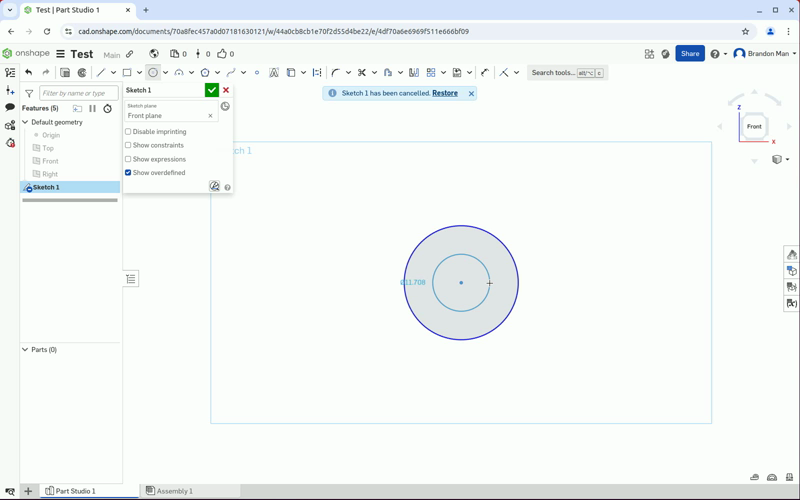
click(489, 282)
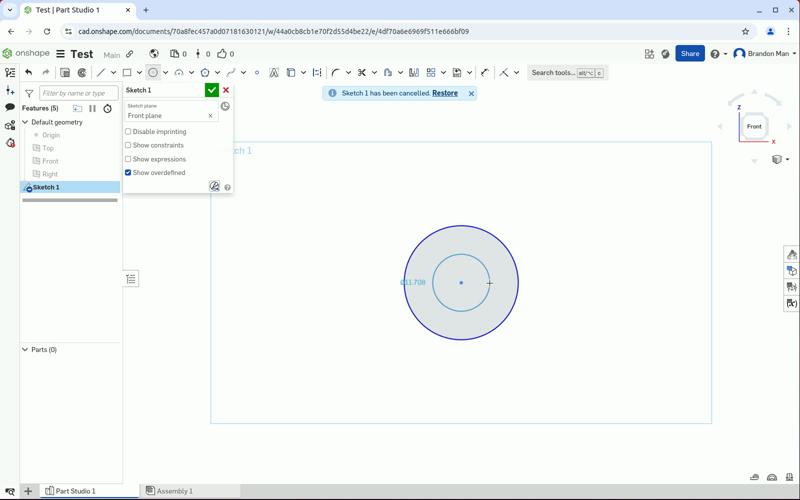
key(esc)
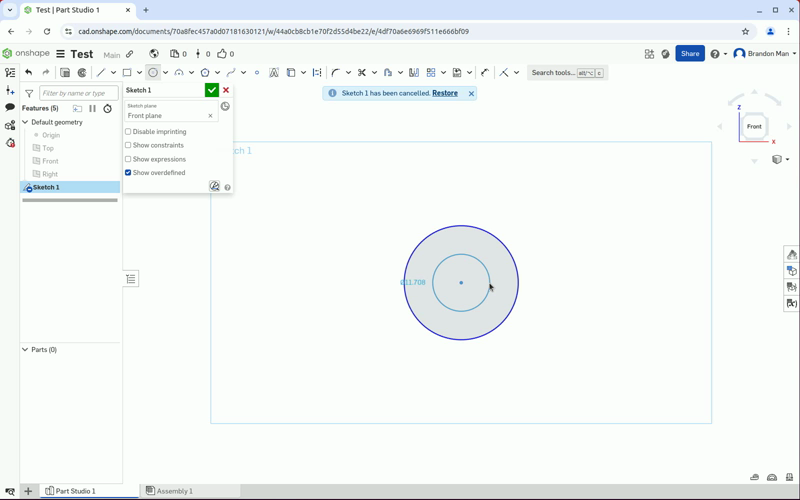
mouse_move(499, 279)
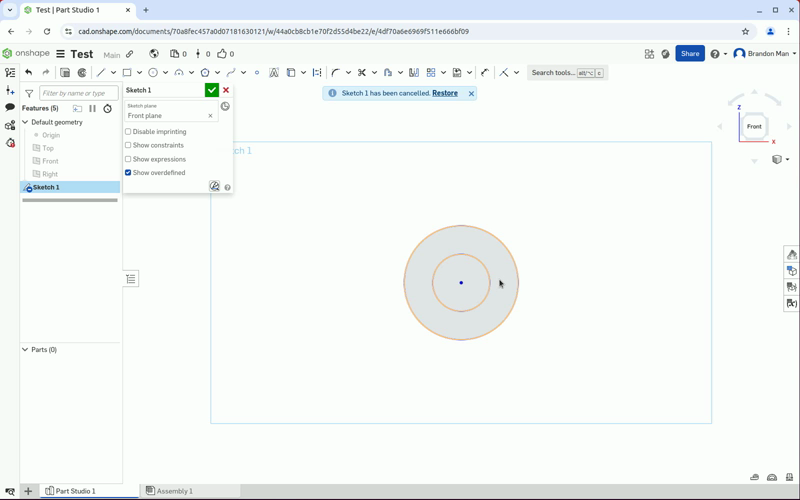
click(499, 279)
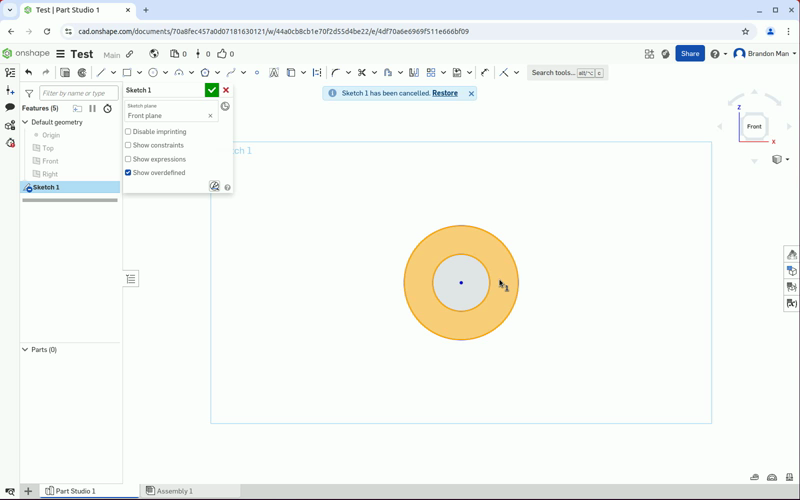
mouse_move(73, 352)
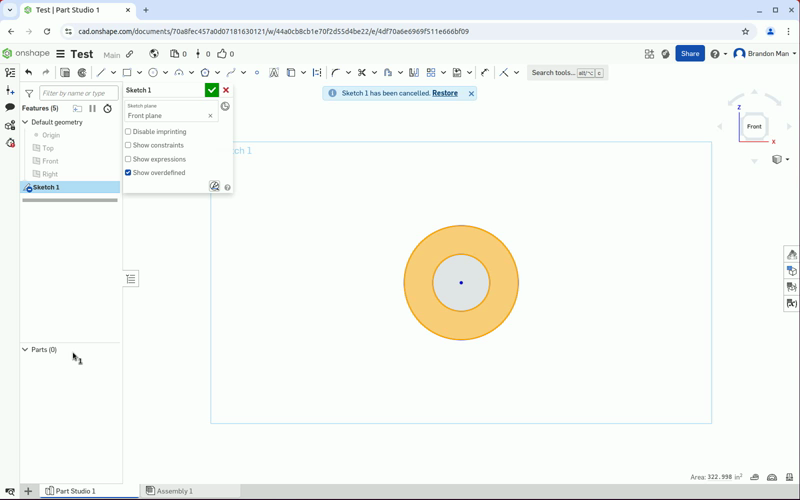
key(shift+y)
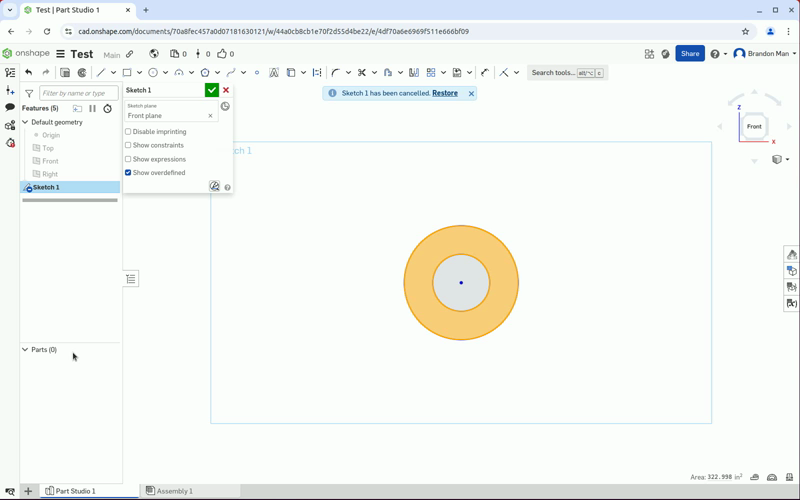
key(shift+e)
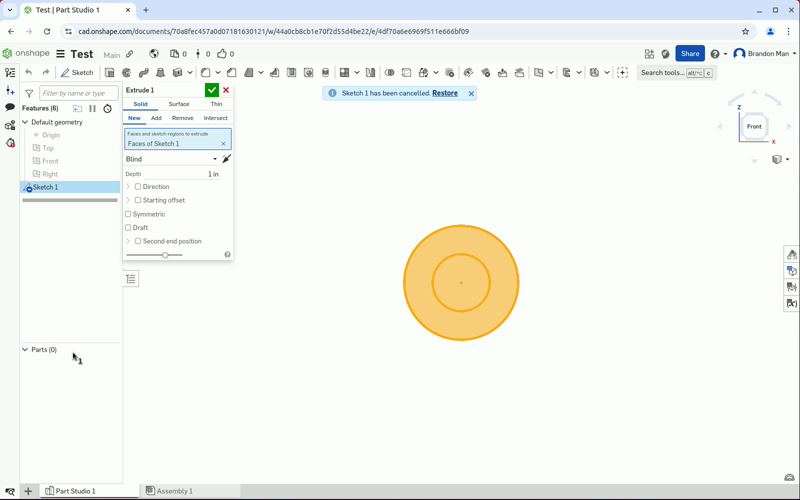
mouse_move(143, 106)
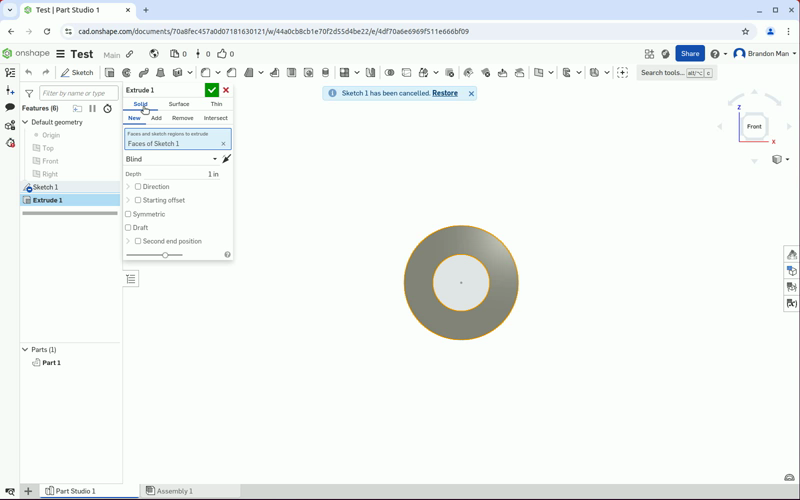
click(143, 106)
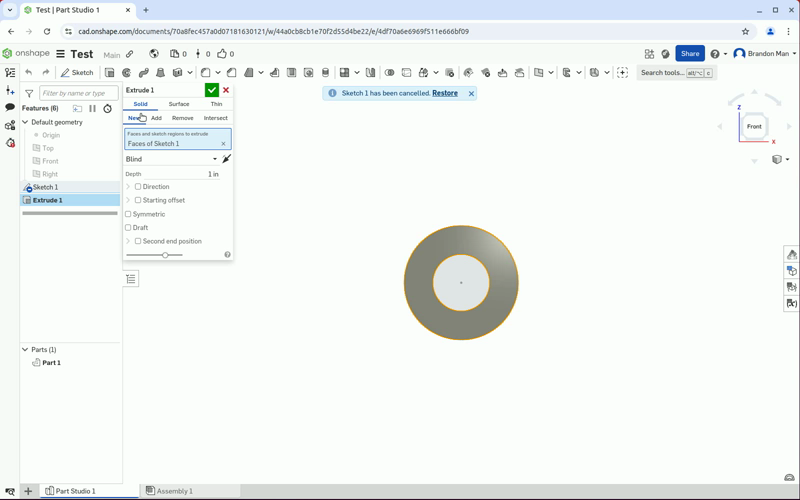
mouse_move(137, 120)
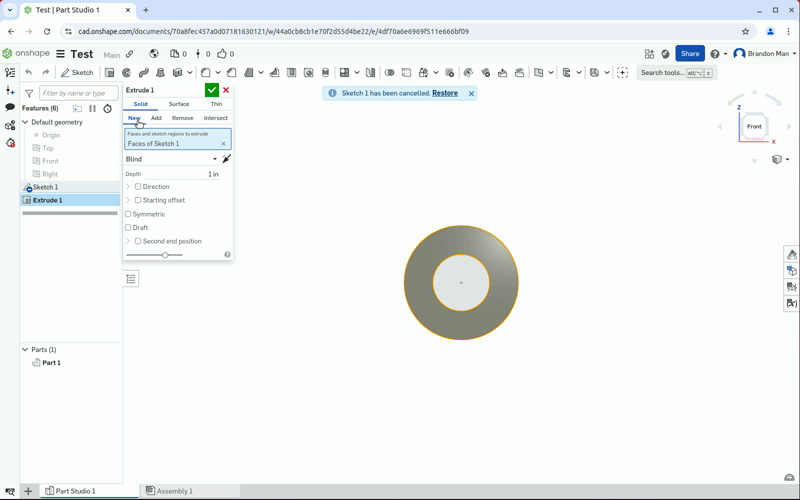
click(137, 120)
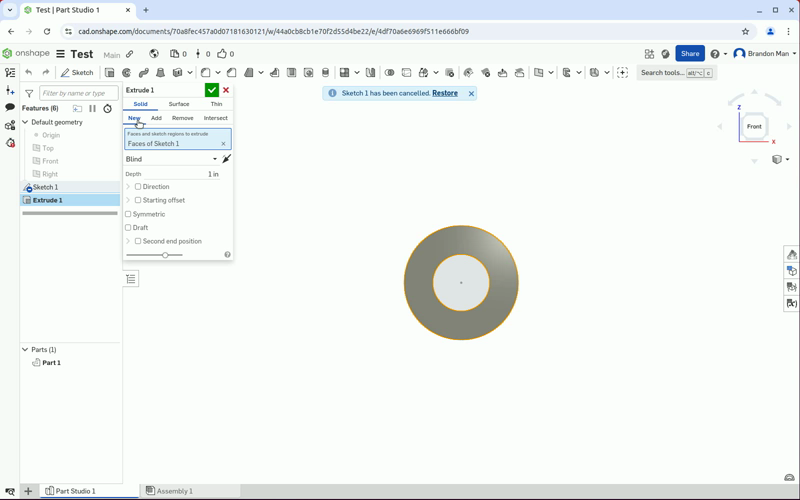
key(tab, 4)
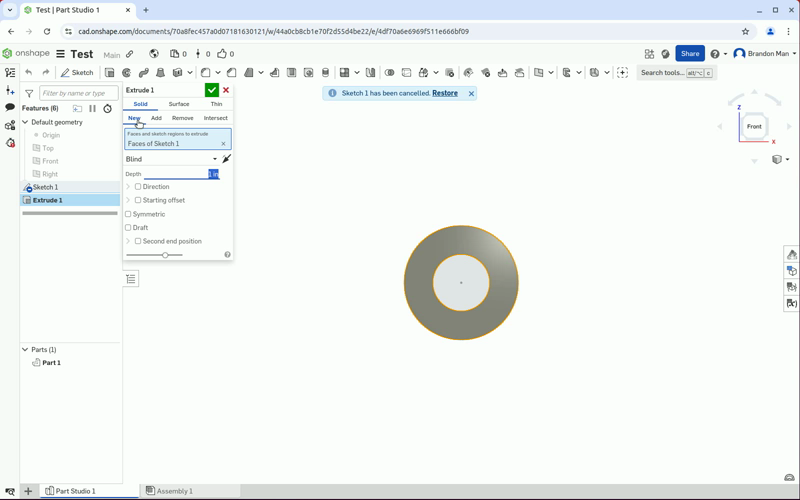
text(23.108)
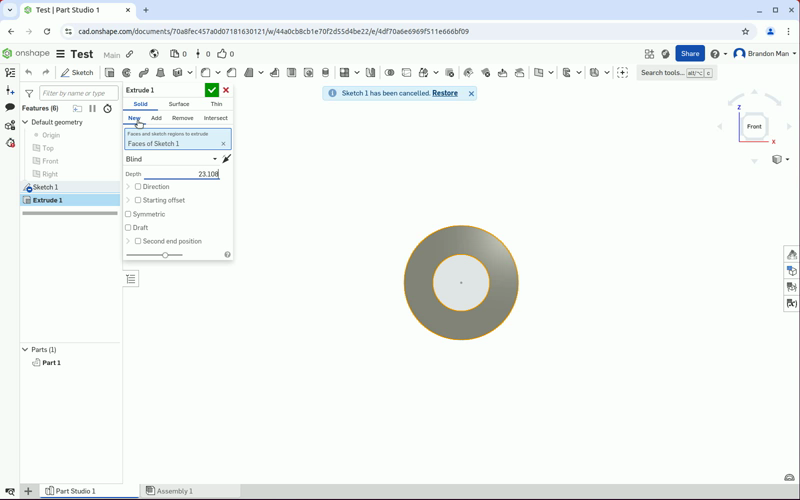
key(enter)
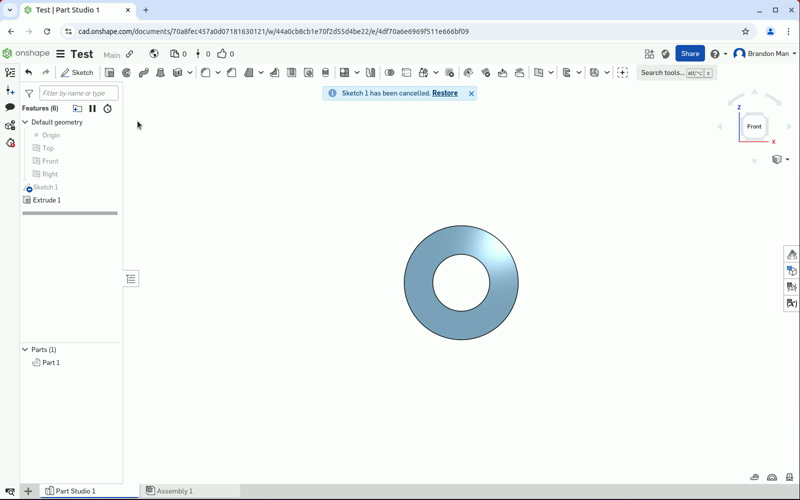
key(shift+h)
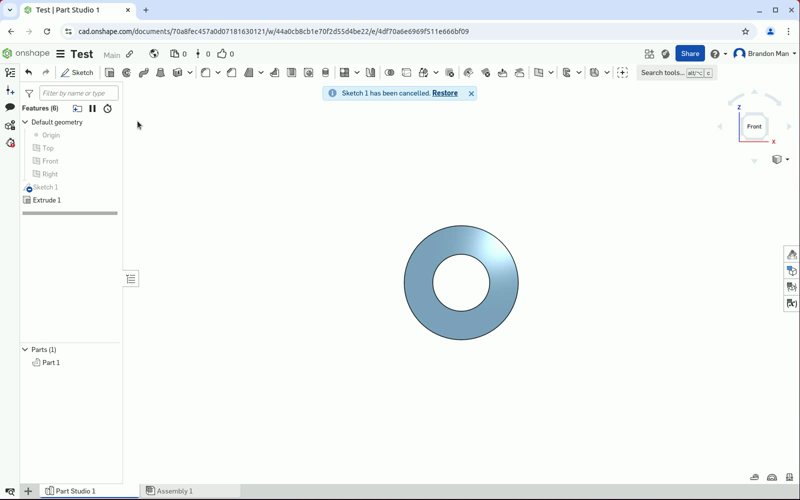
key(shift+h)
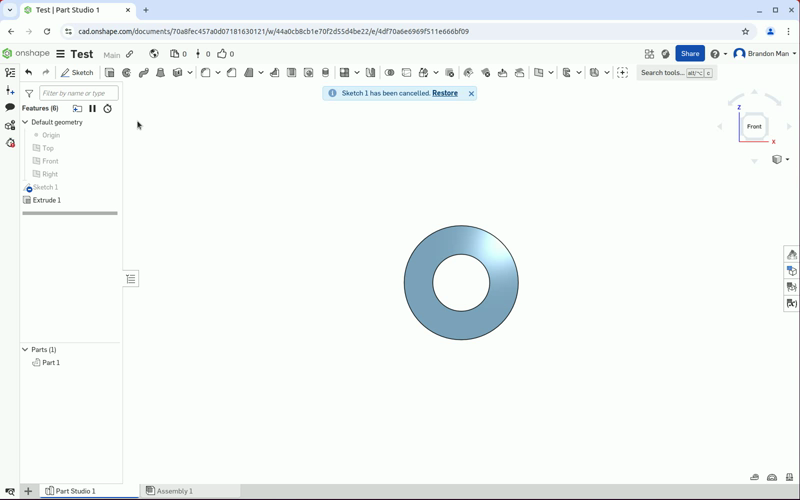
mouse_move(73, 189)
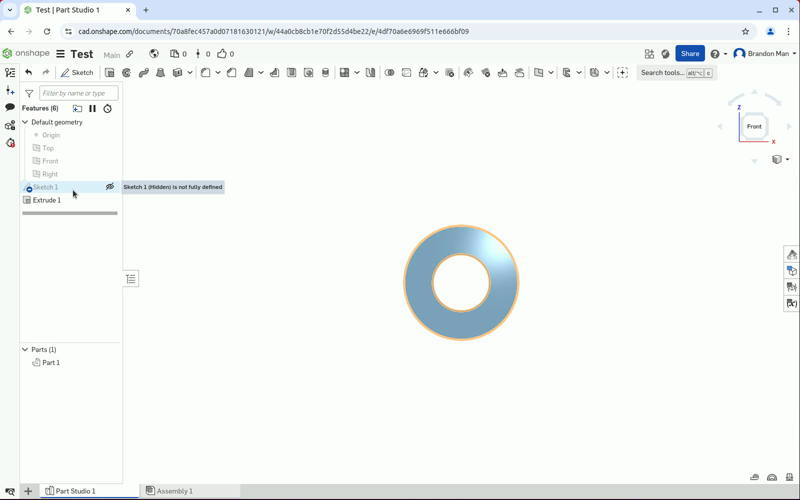
click(73, 189)
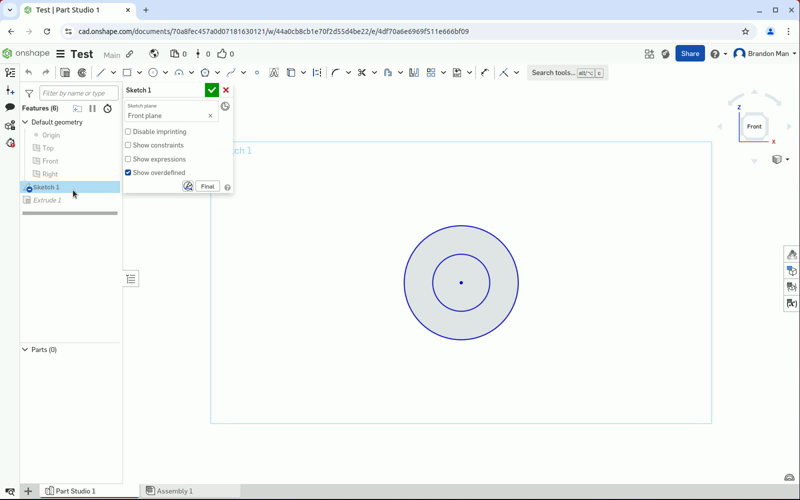
mouse_move(229, 92)
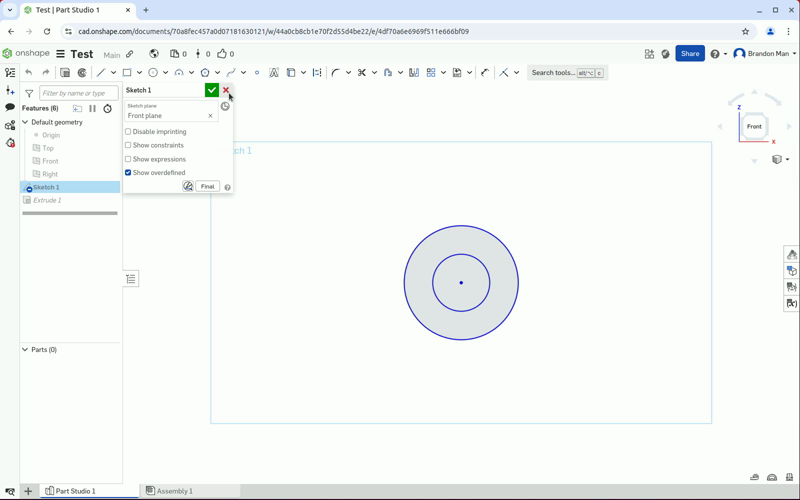
click(229, 92)
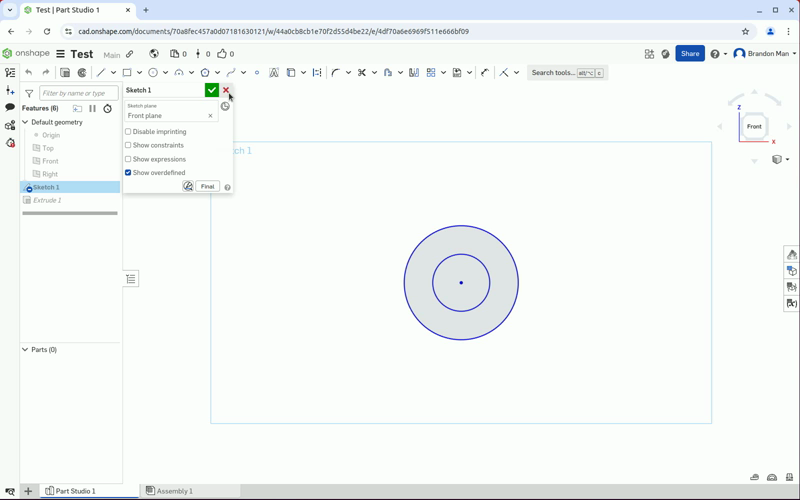
key(shift+s)
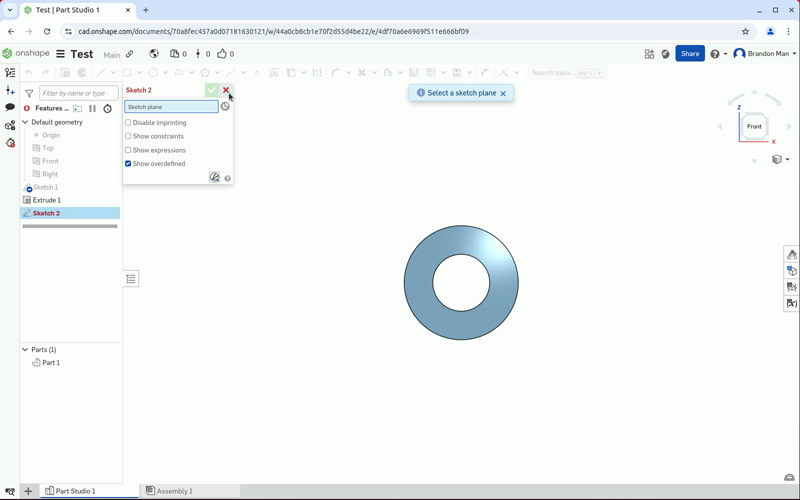
mouse_move(73, 163)
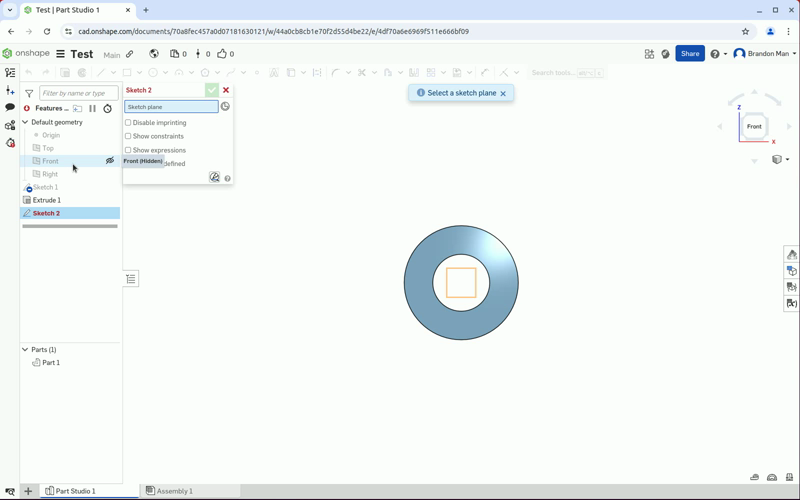
click(73, 163)
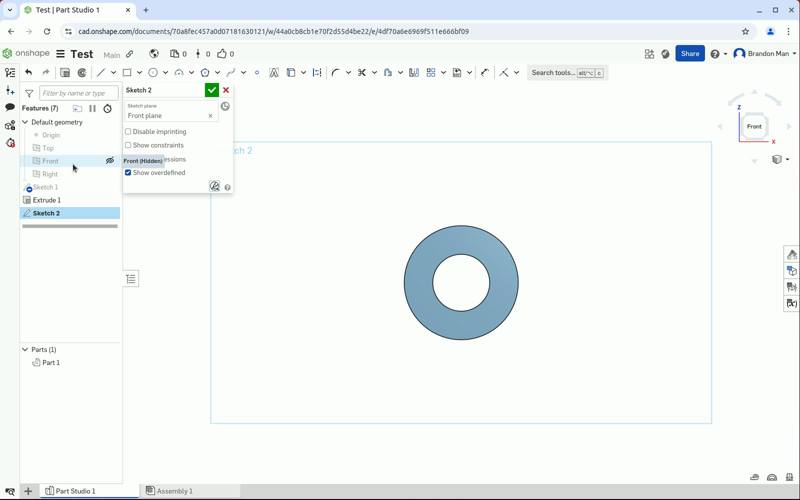
mouse_move(73, 352)
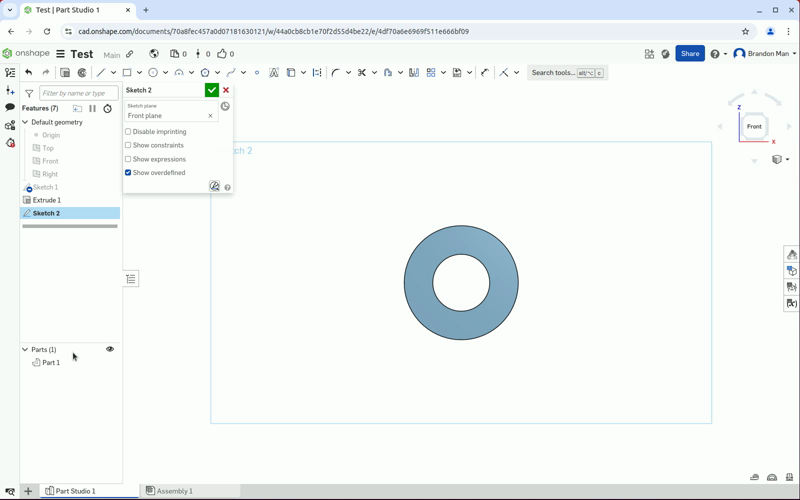
key(y)
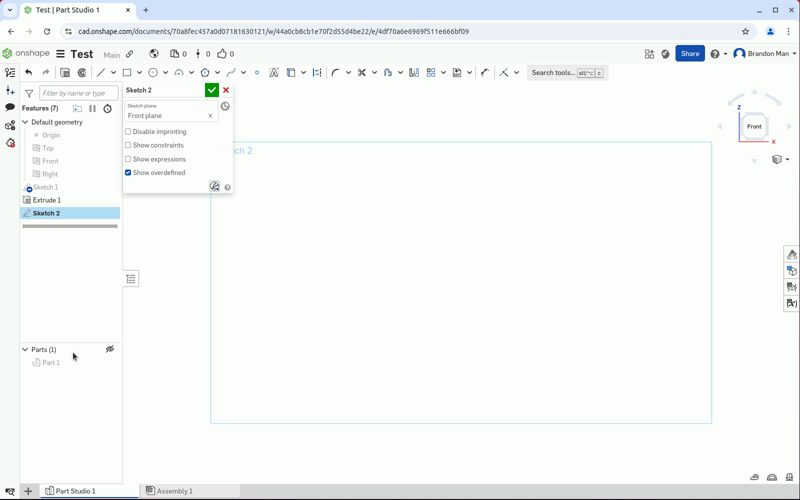
key(l)
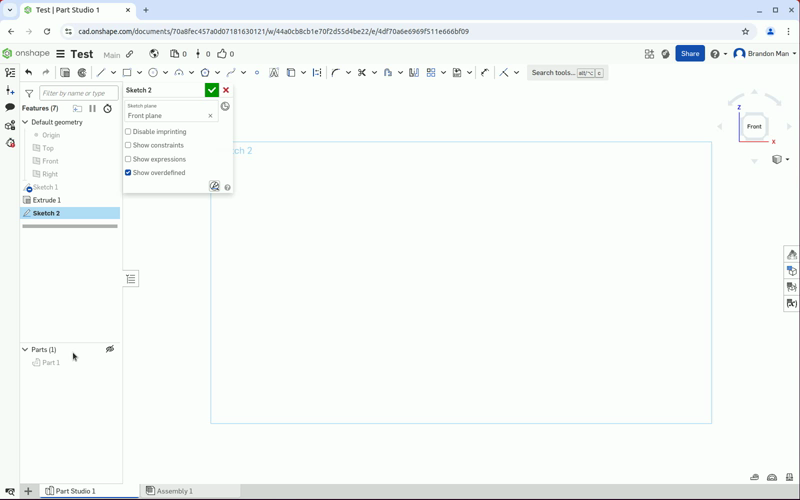
key_down(shift)
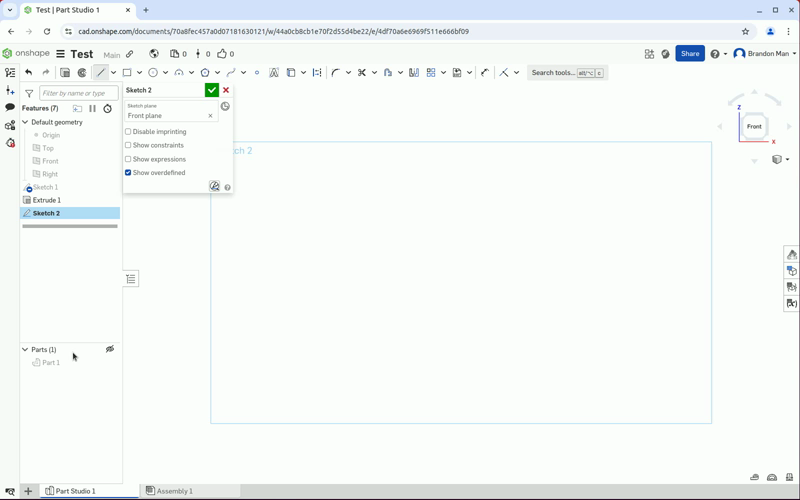
mouse_move(460, 339)
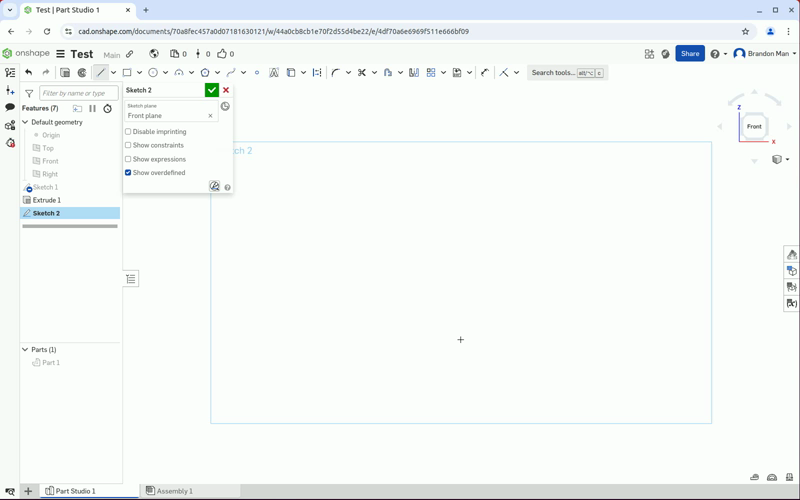
click(460, 339)
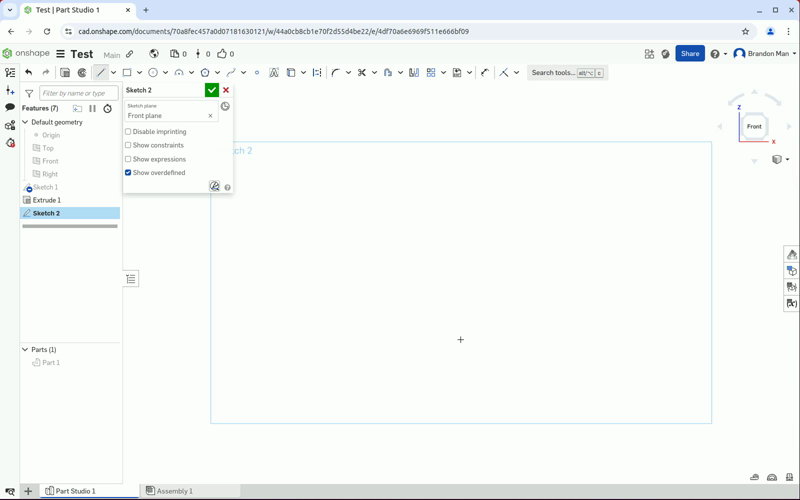
key_up(shift)
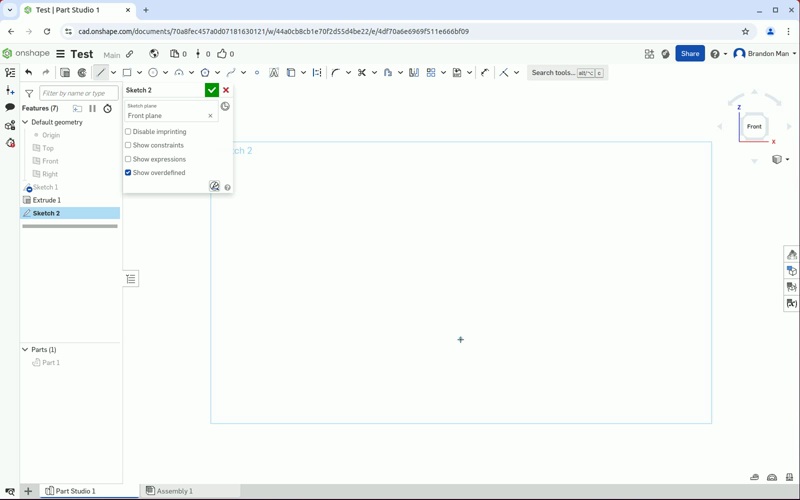
key_down(shift)
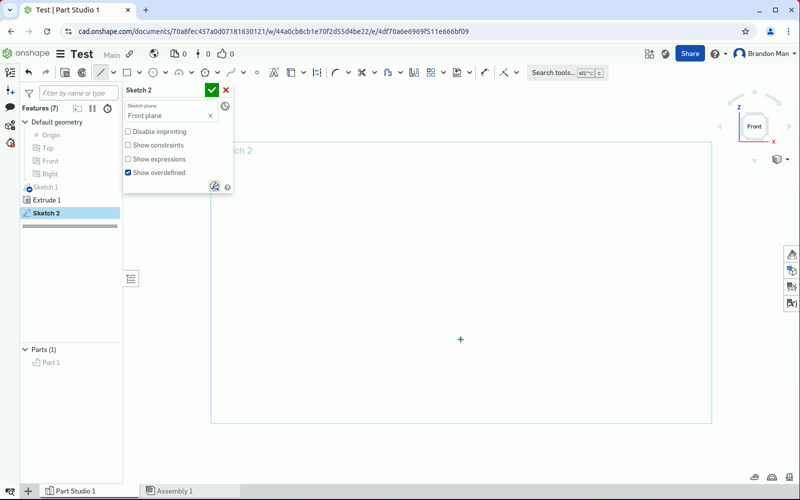
mouse_move(544, 339)
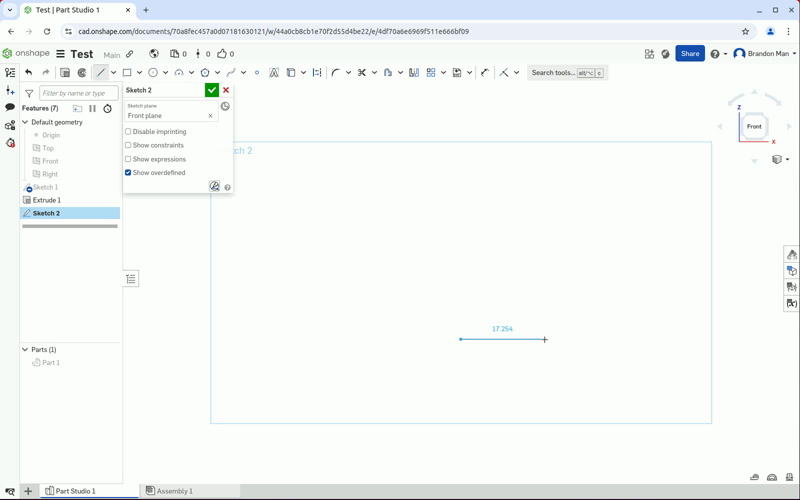
click(544, 339)
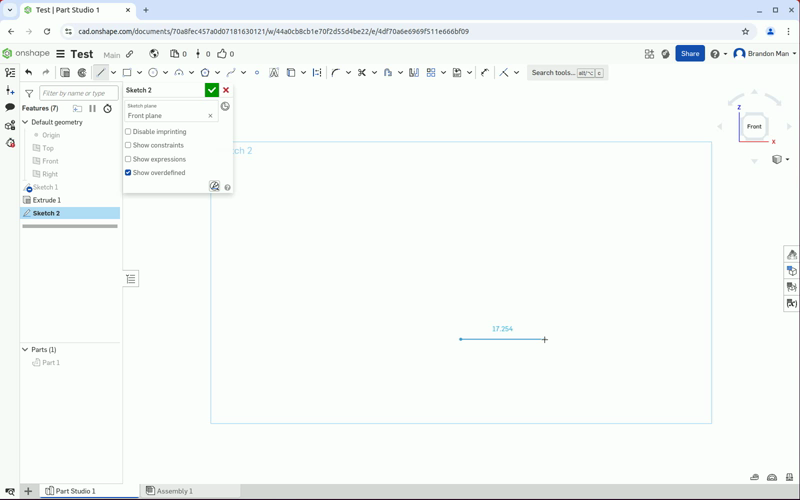
key_up(shift)
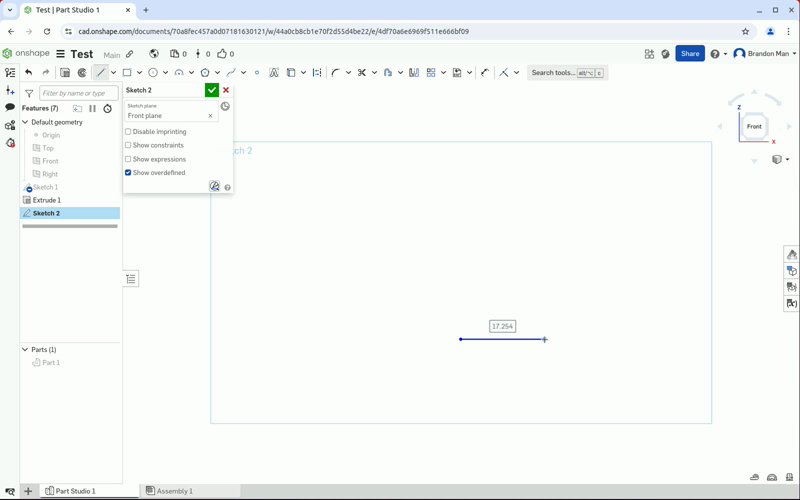
key_down(shift)
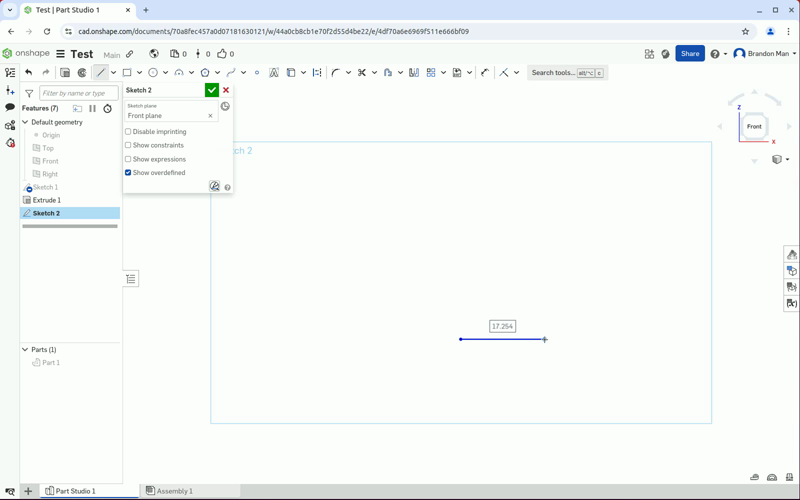
mouse_move(574, 339)
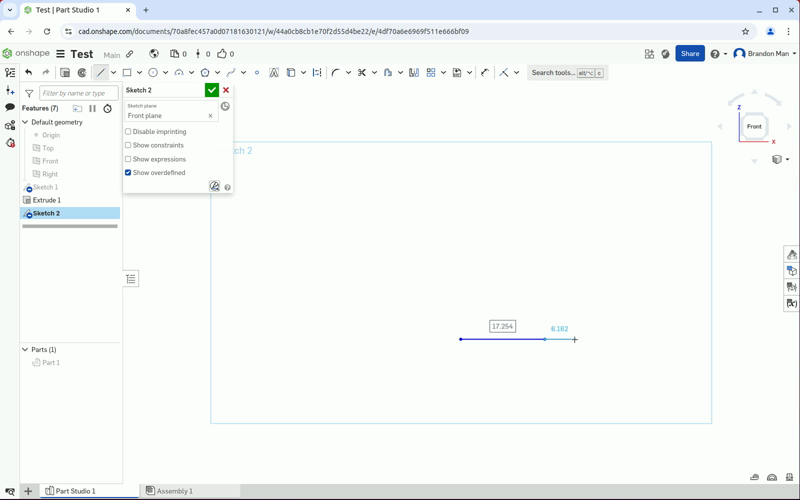
mouse_move(573, 310)
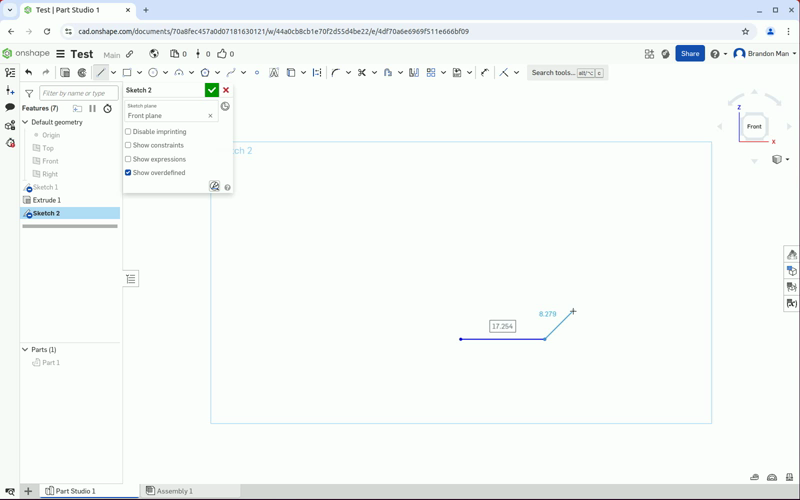
click(573, 310)
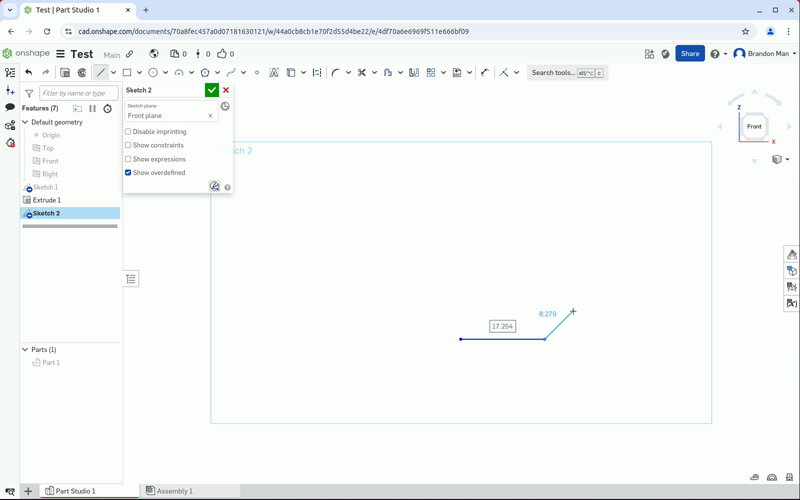
key_up(shift)
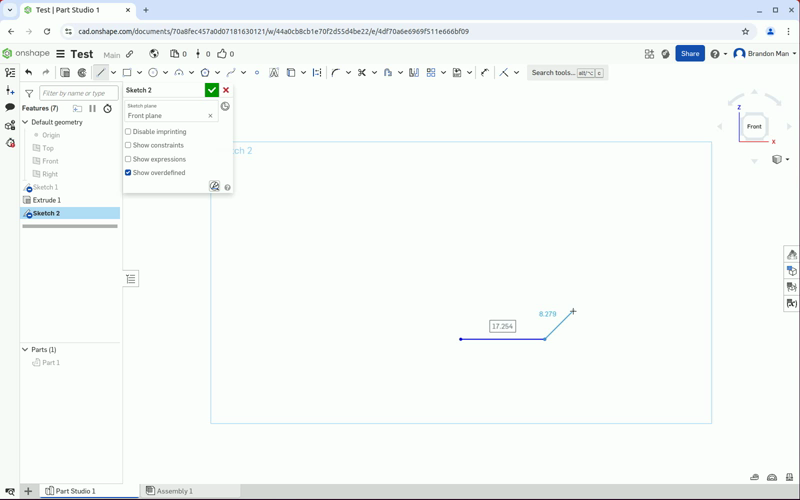
key_down(shift)
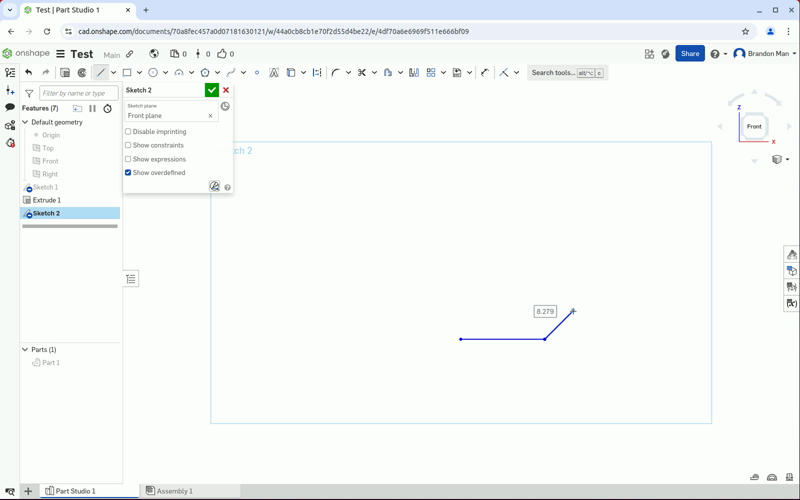
mouse_move(589, 310)
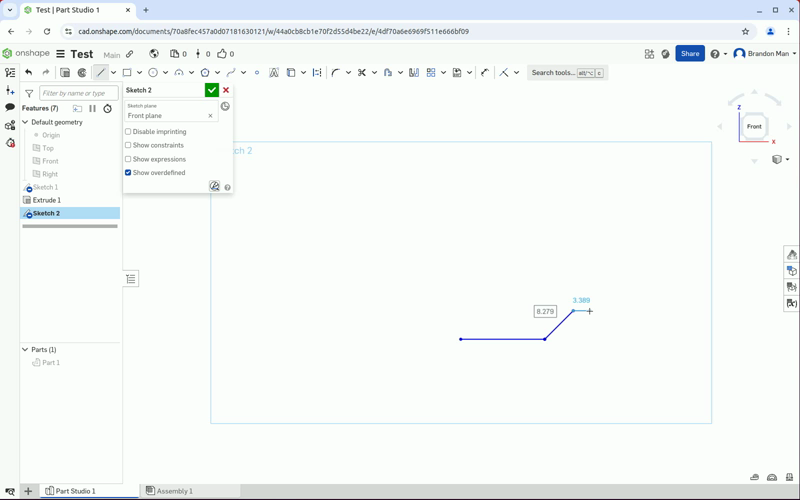
mouse_move(573, 255)
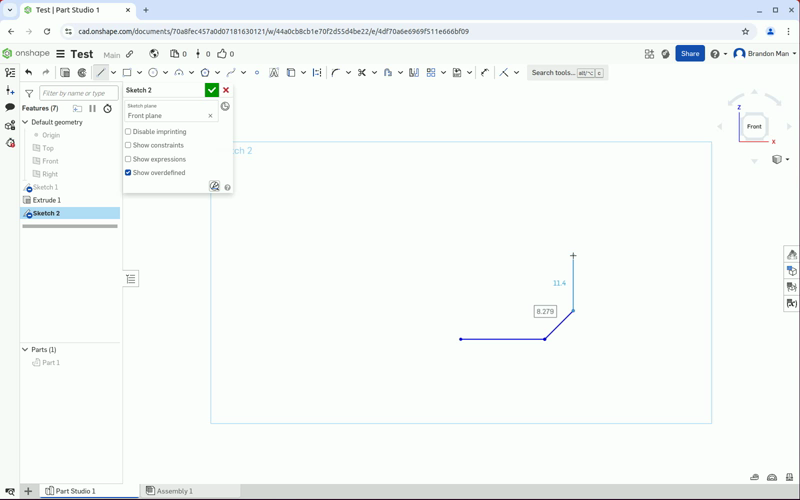
click(573, 255)
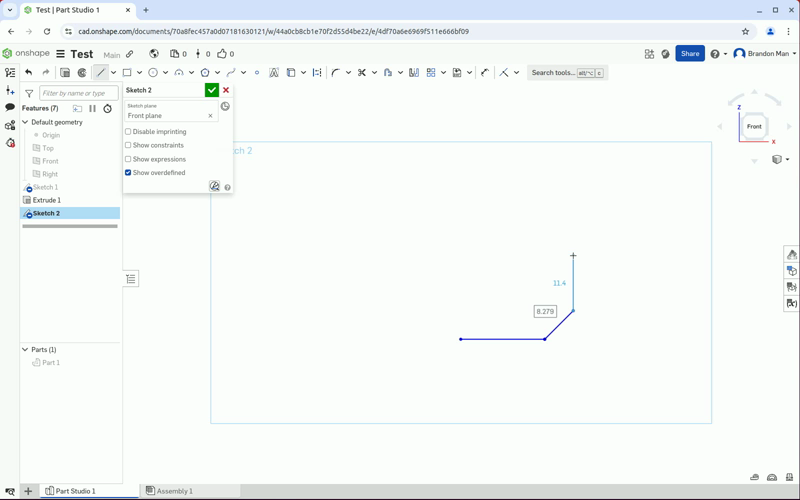
key_up(shift)
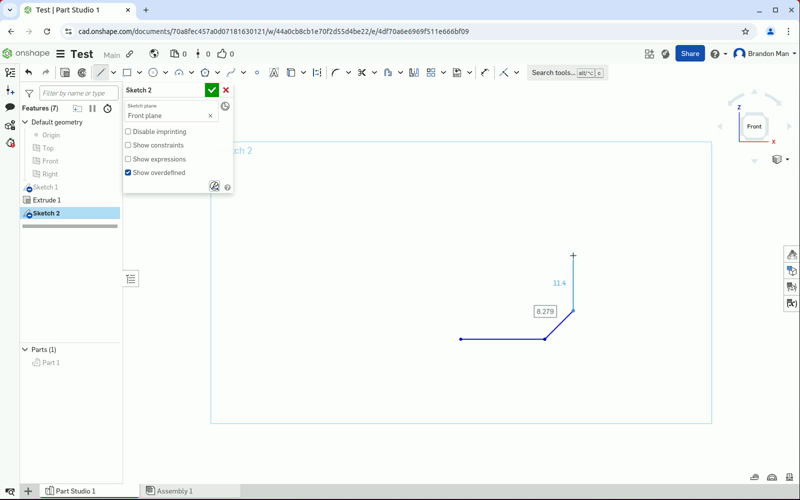
key_down(shift)
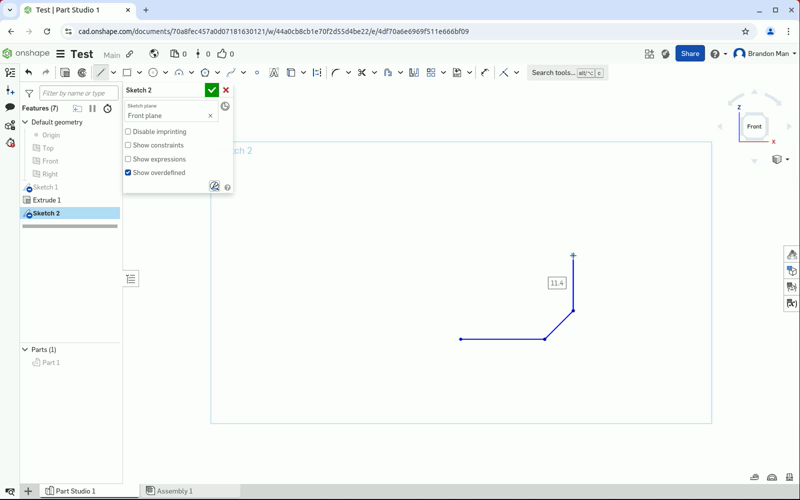
mouse_move(589, 255)
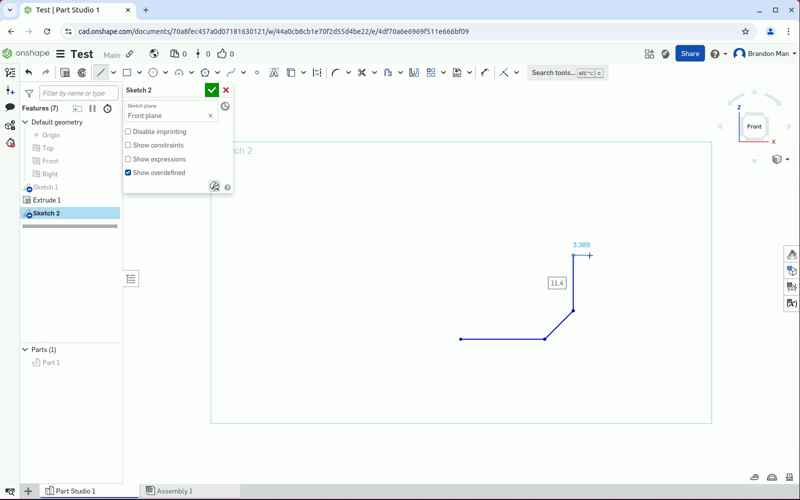
mouse_move(544, 226)
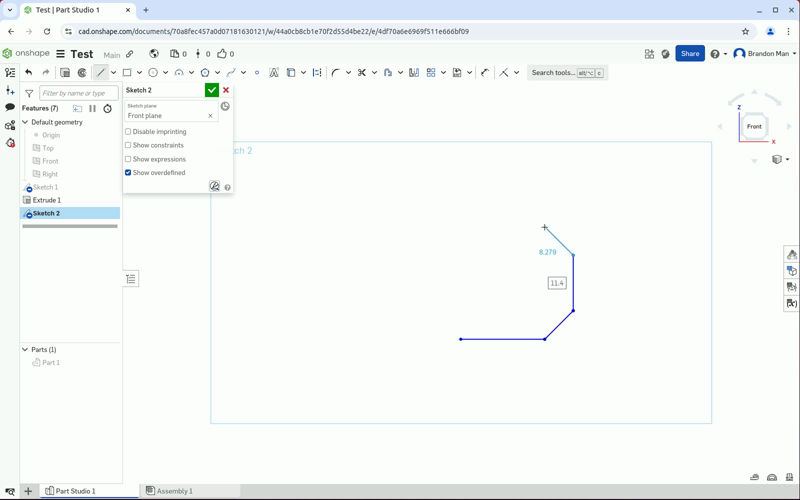
click(544, 226)
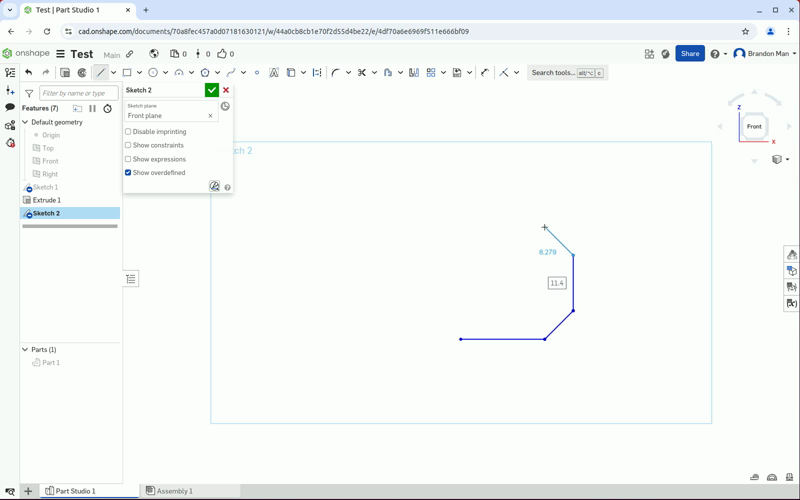
key_up(shift)
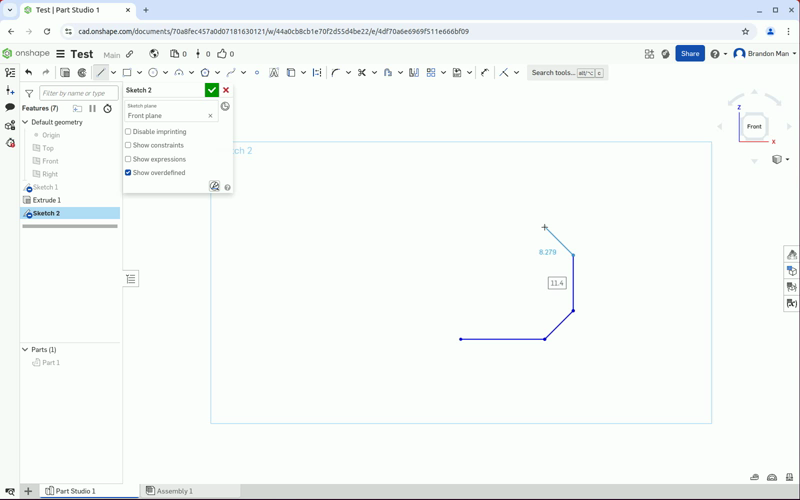
key_down(shift)
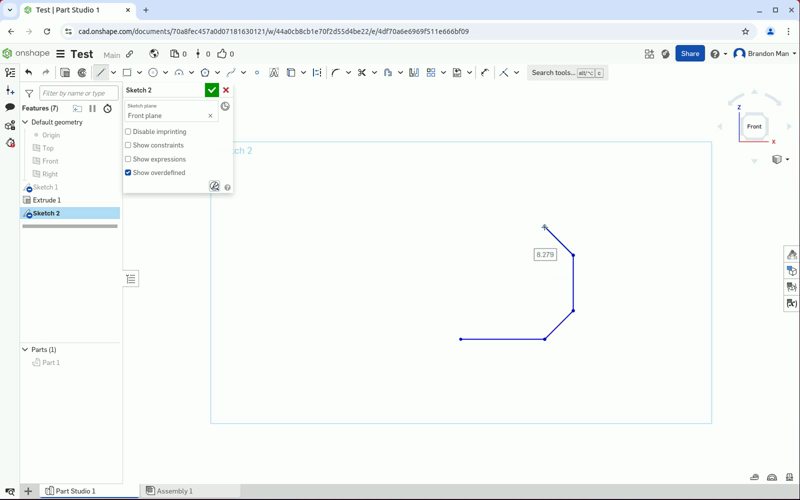
mouse_move(460, 226)
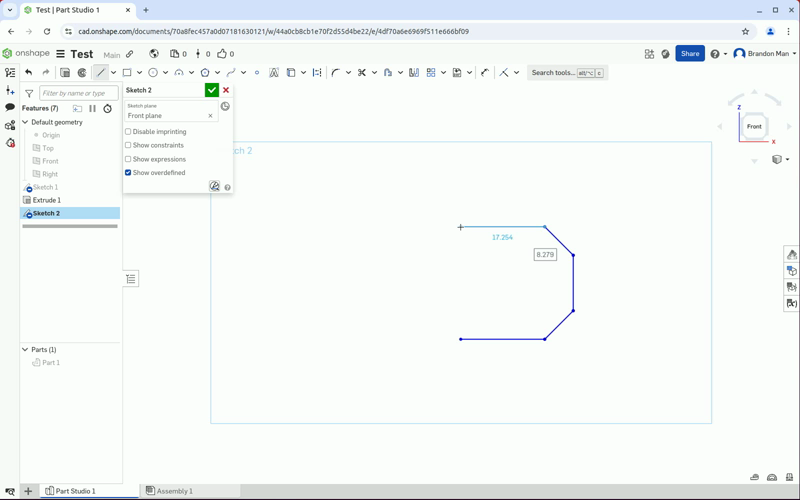
click(460, 226)
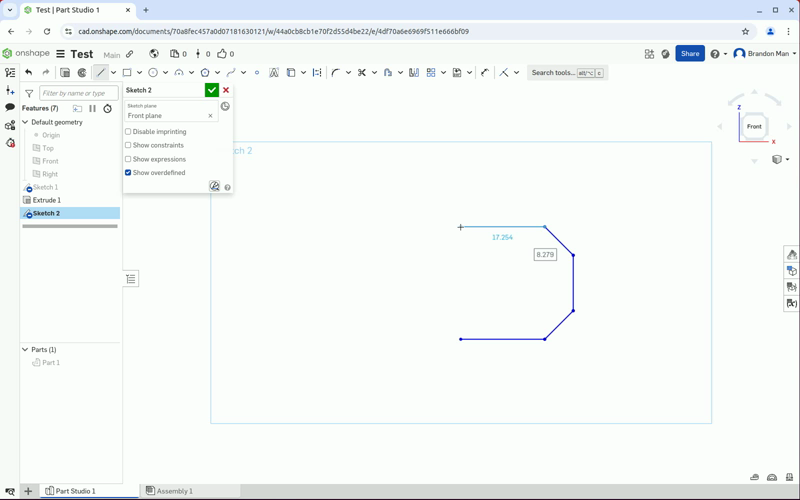
key_up(shift)
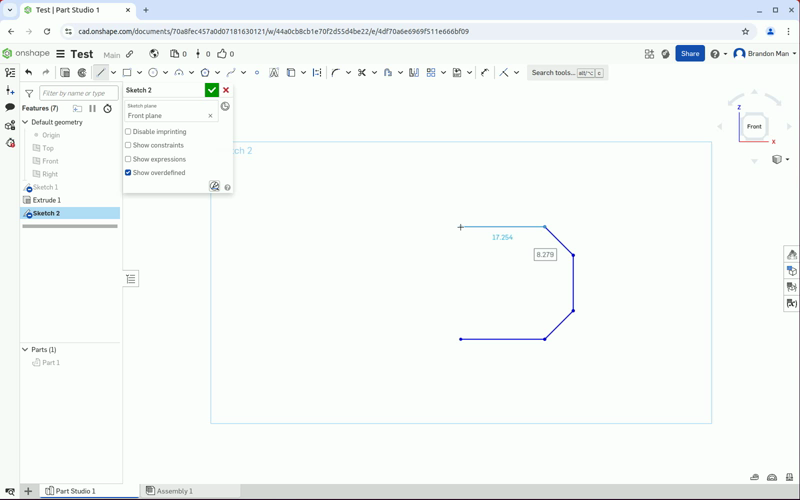
key(esc)
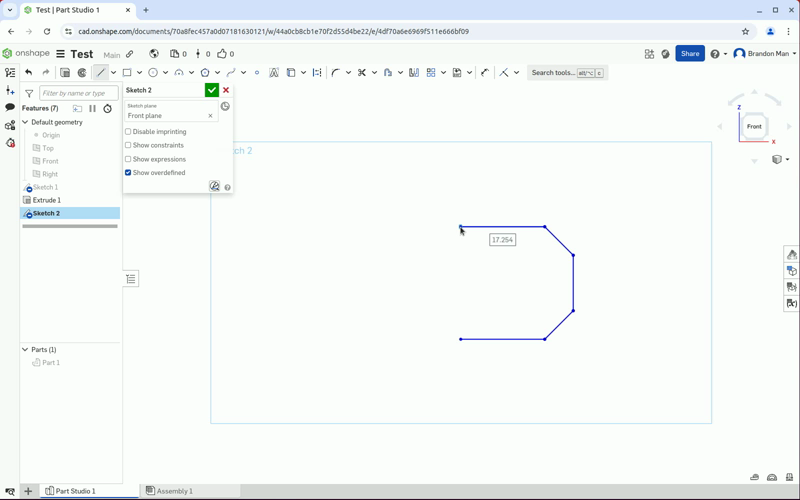
key(a)
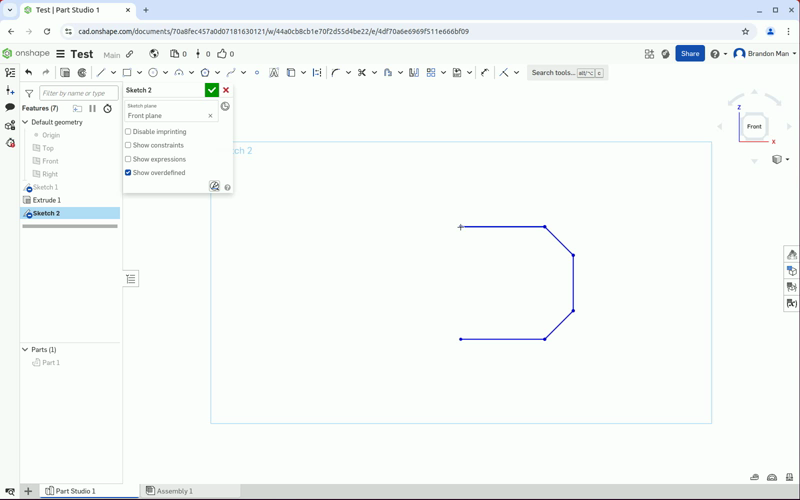
mouse_move(460, 226)
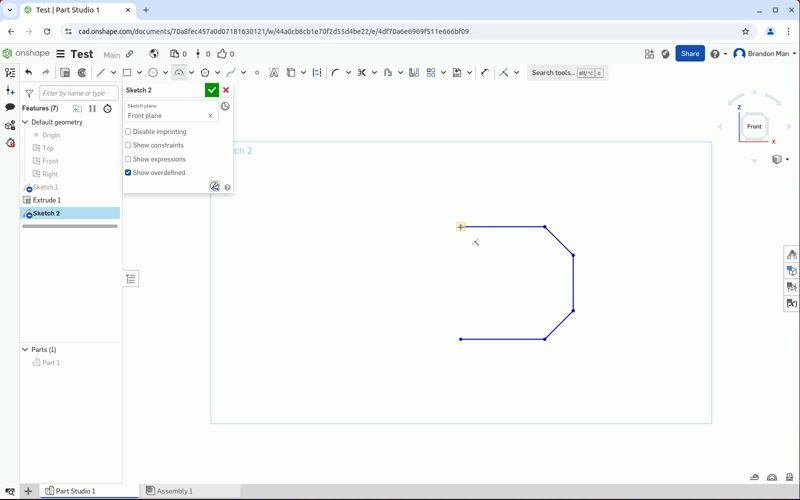
click(460, 226)
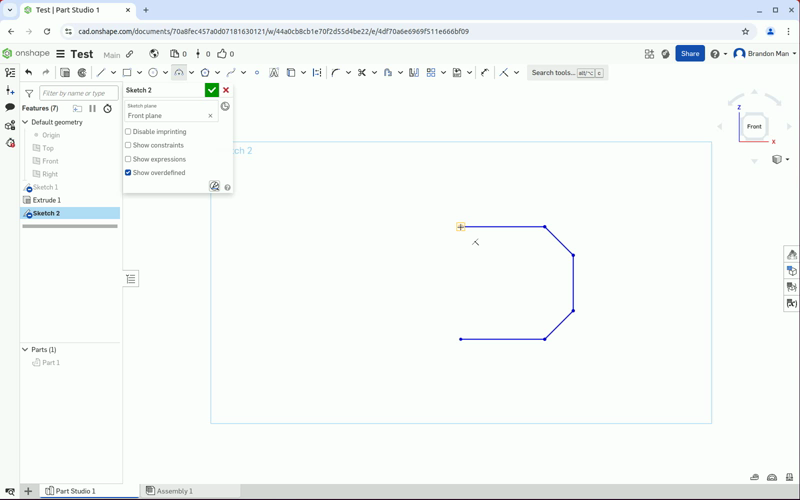
mouse_move(460, 339)
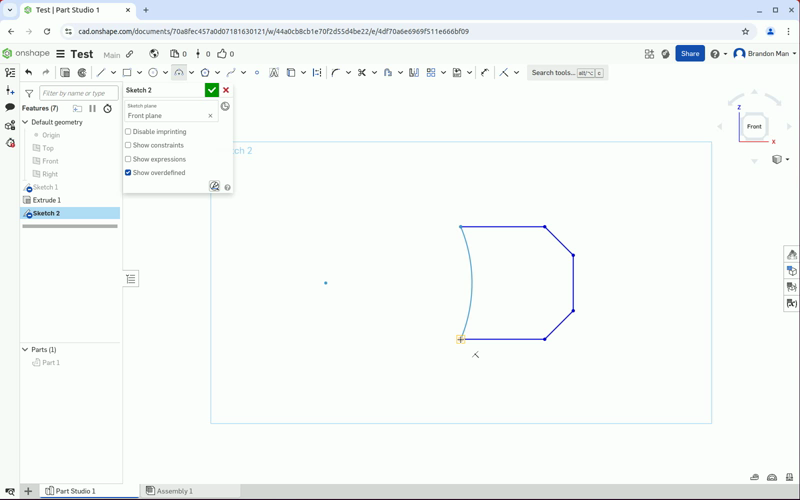
click(460, 339)
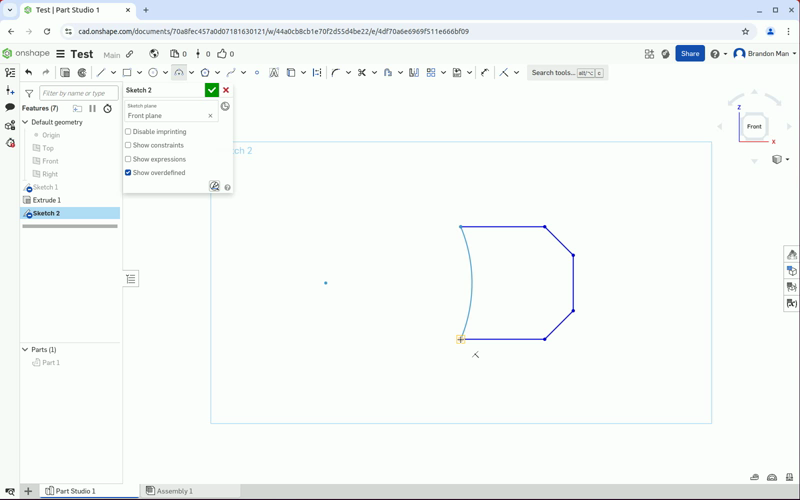
key_down(shift)
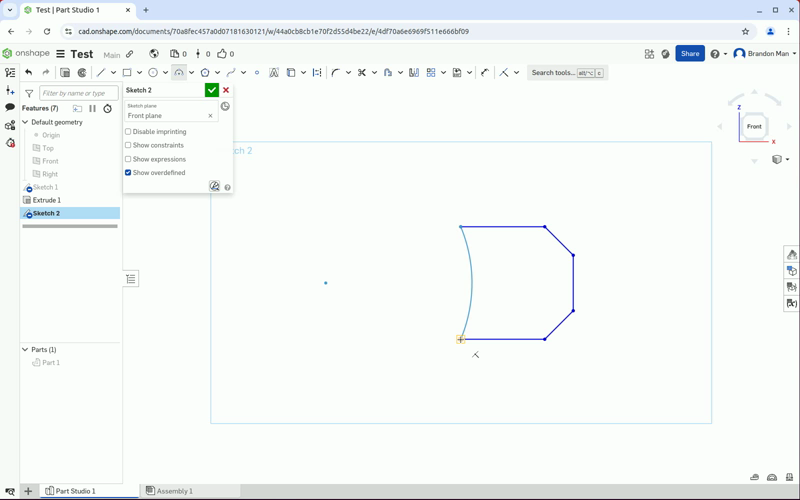
mouse_move(516, 282)
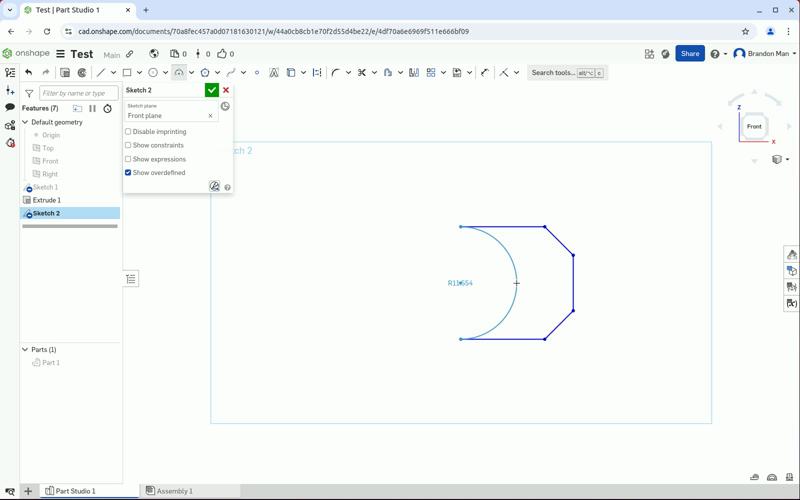
click(516, 282)
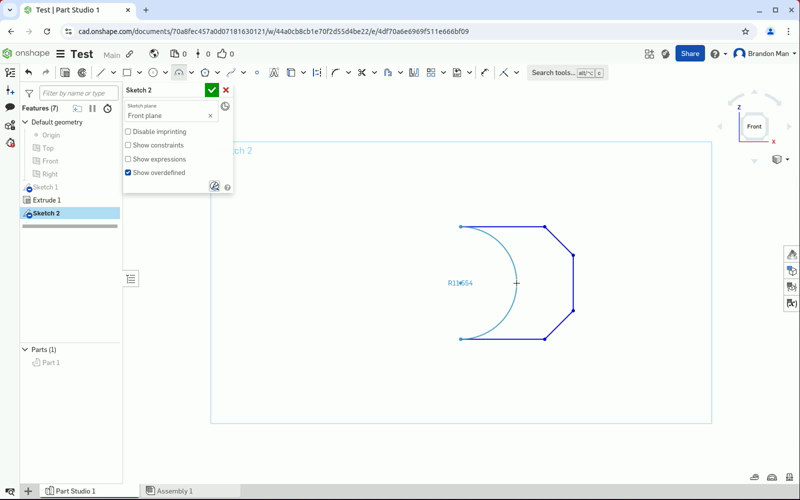
key_up(shift)
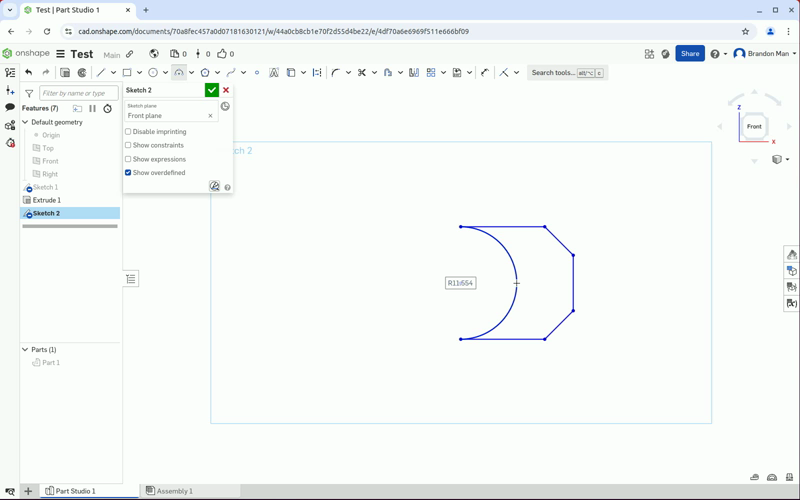
key(esc)
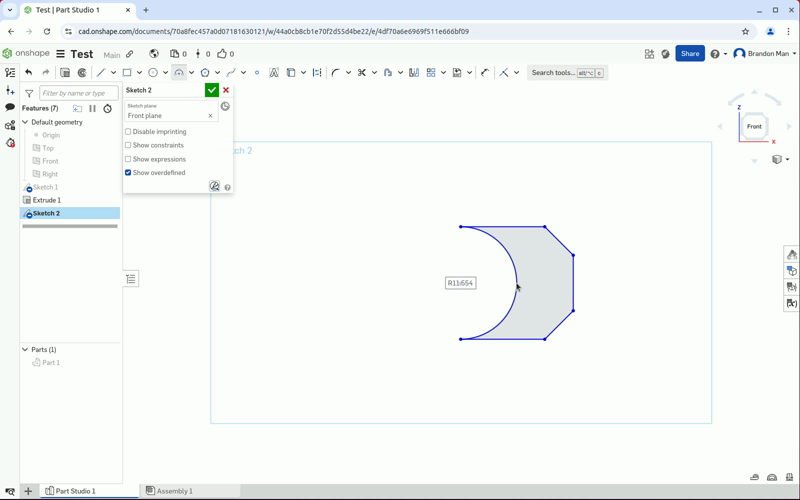
mouse_move(518, 308)
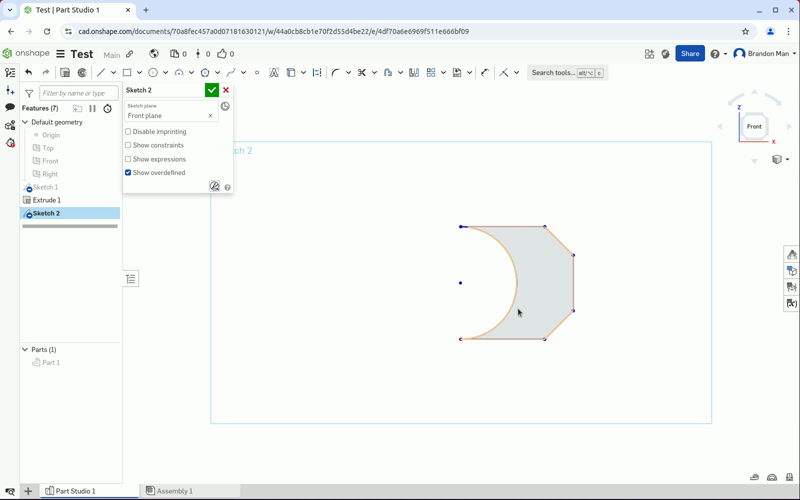
scroll(6)
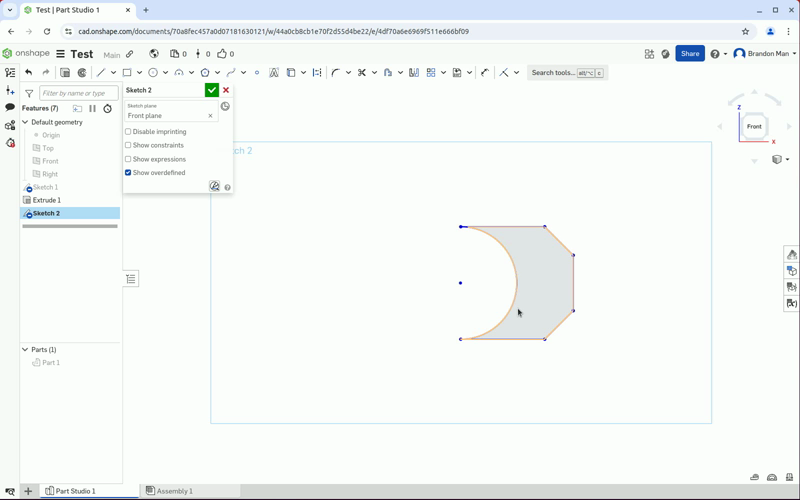
scroll(6)
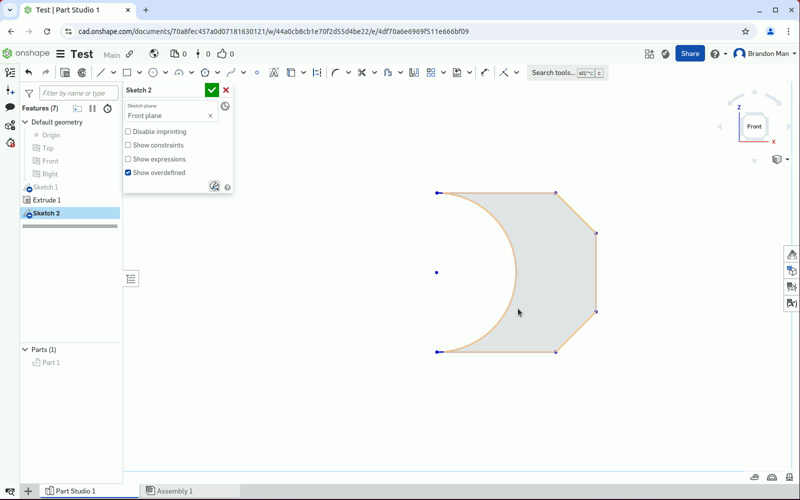
scroll(6)
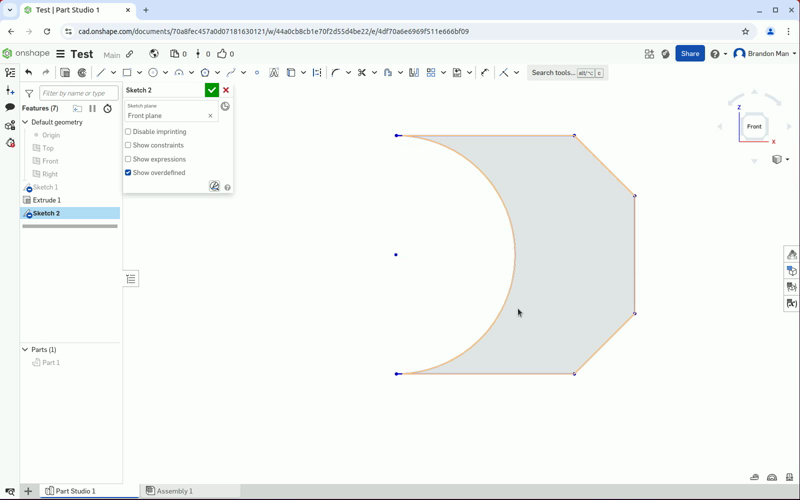
scroll(6)
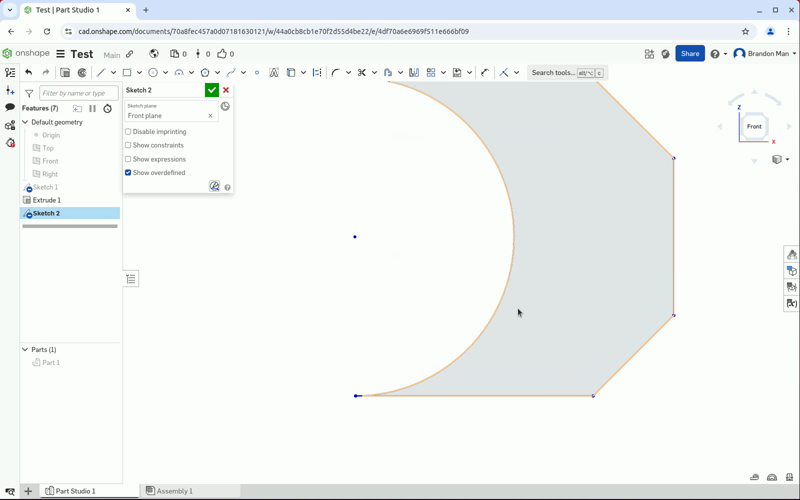
scroll(6)
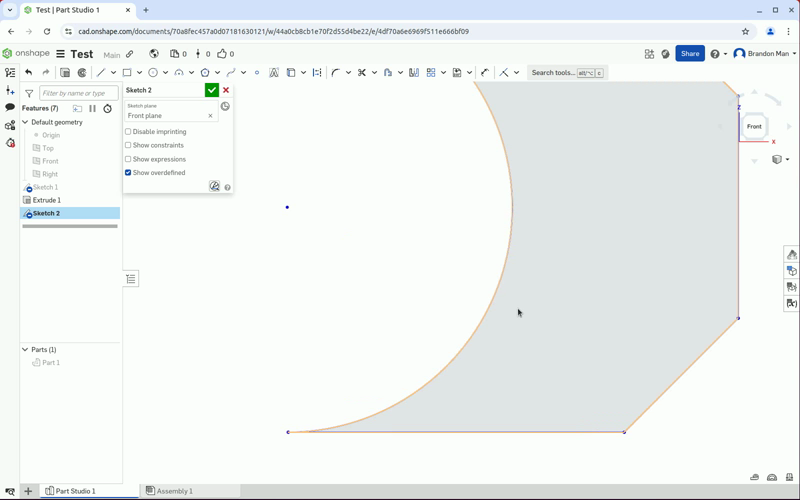
scroll(6)
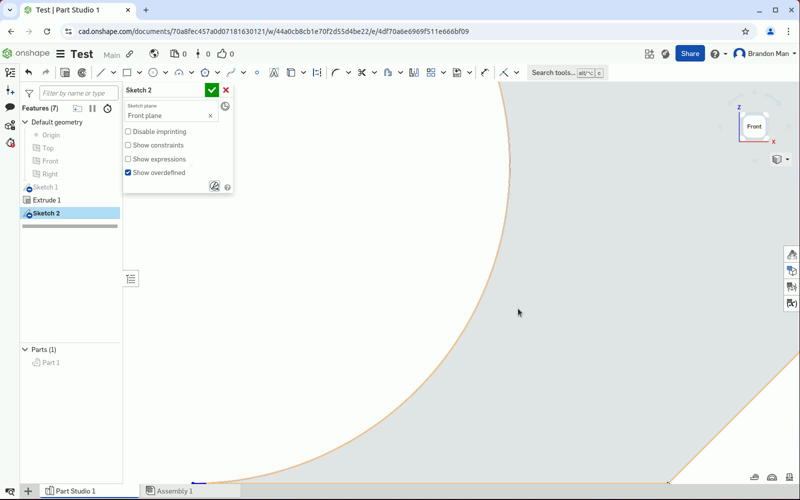
scroll(6)
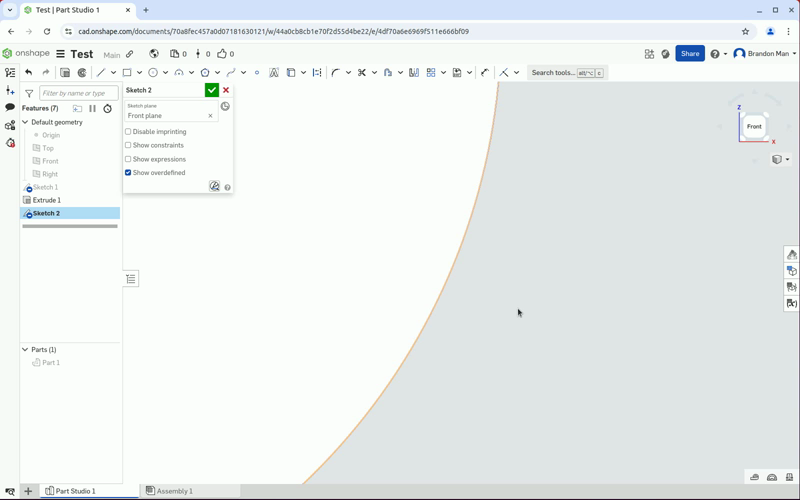
click(518, 308)
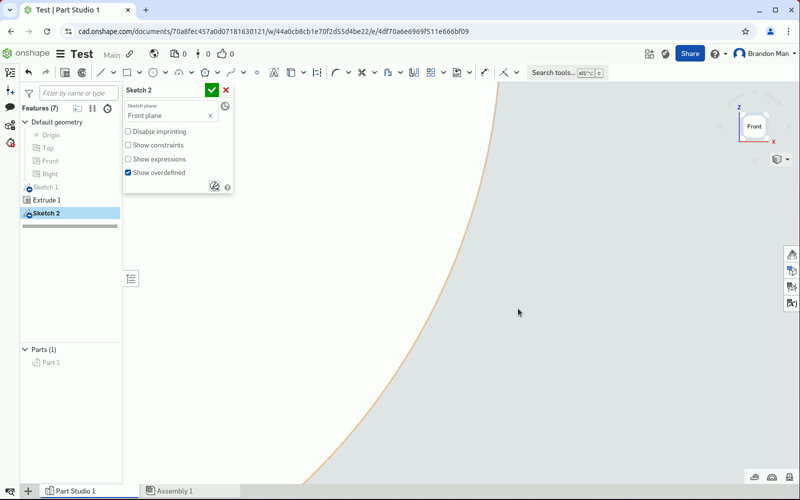
scroll(-6)
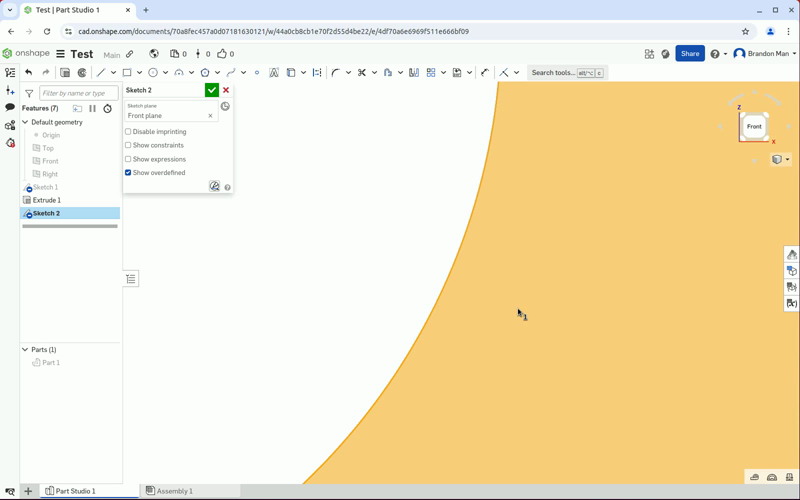
scroll(-6)
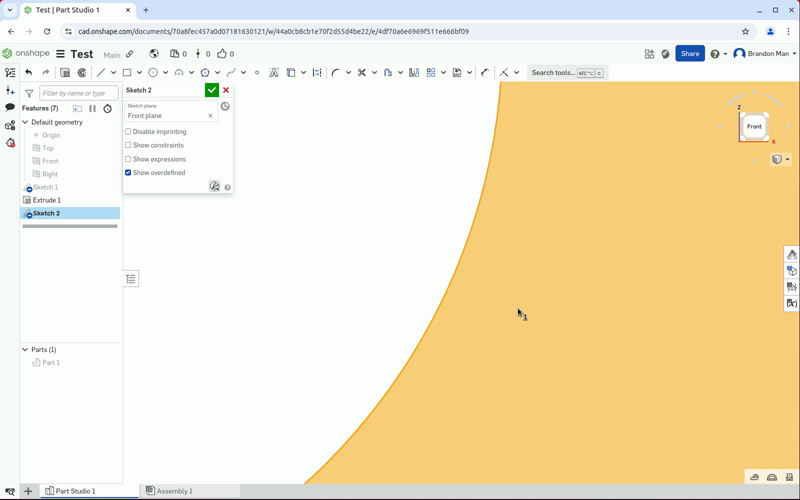
scroll(-6)
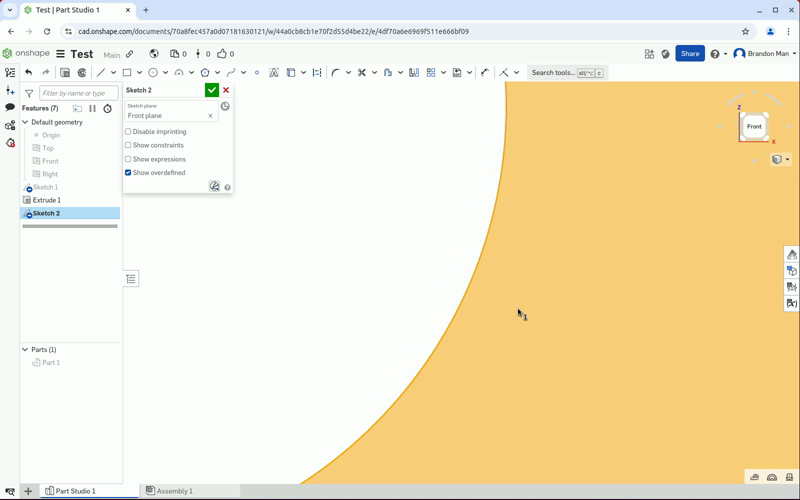
scroll(-6)
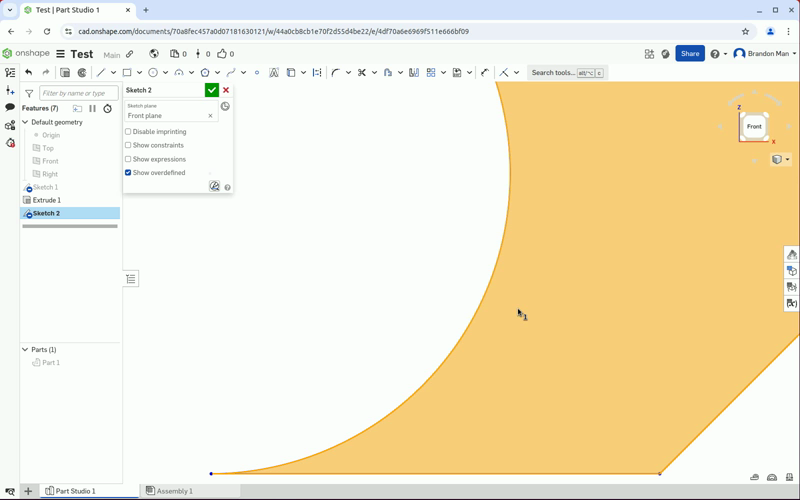
scroll(-6)
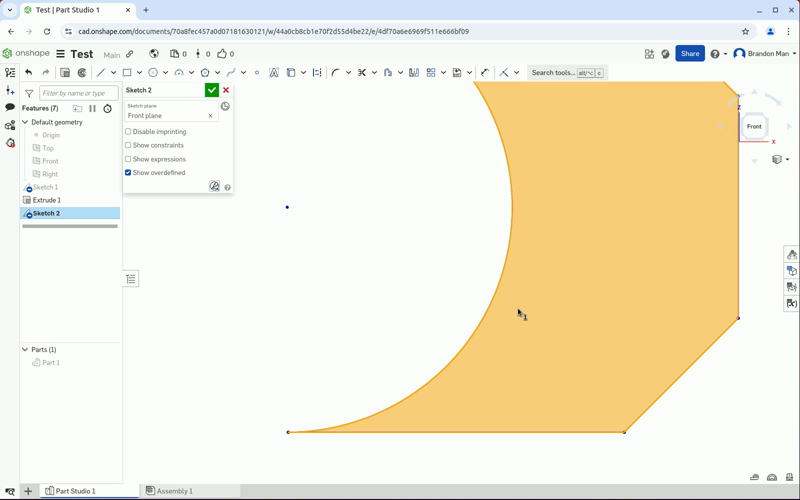
scroll(-6)
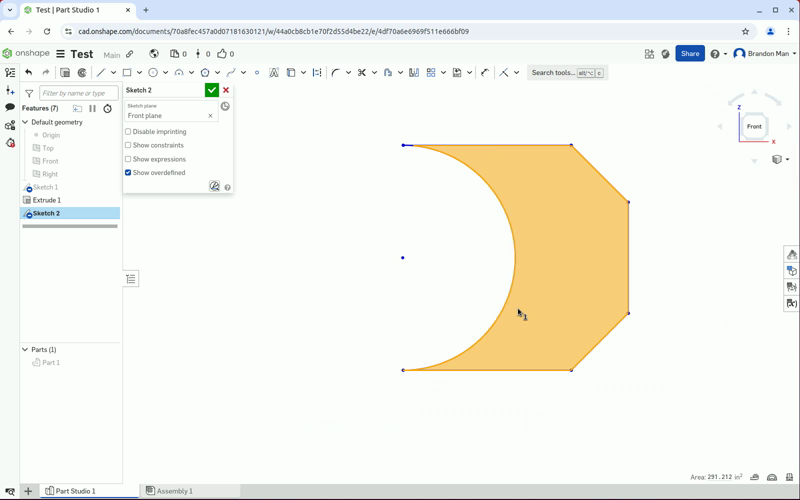
scroll(-6)
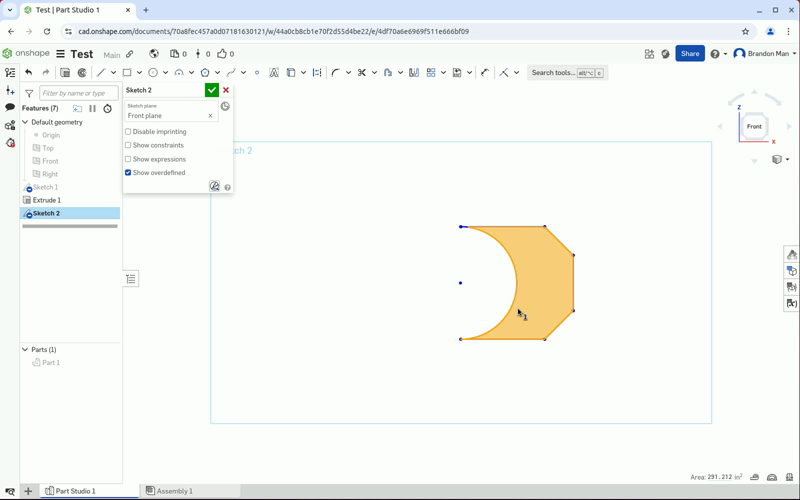
mouse_move(73, 352)
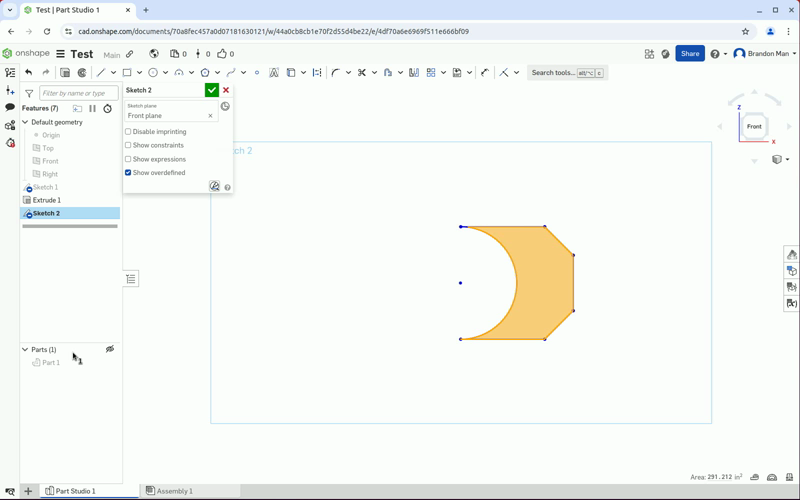
key(shift+y)
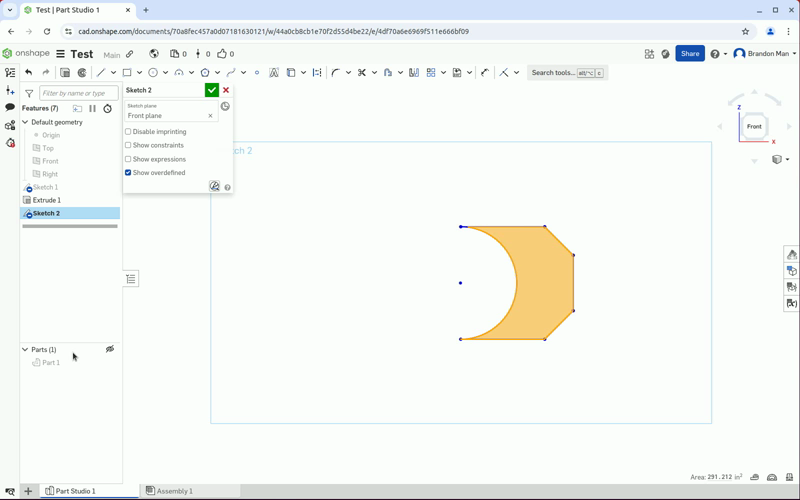
key(shift+e)
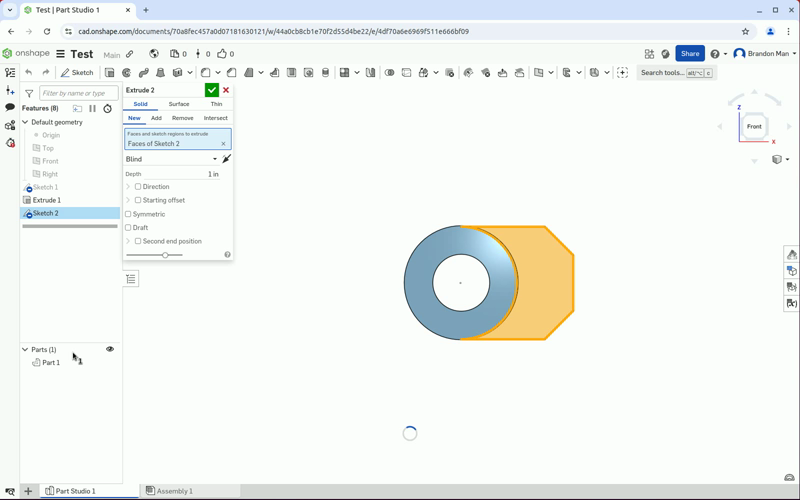
mouse_move(143, 106)
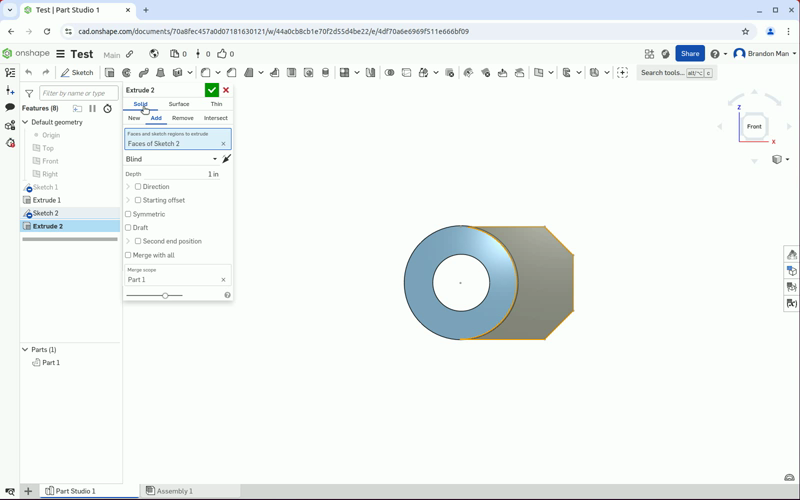
click(143, 106)
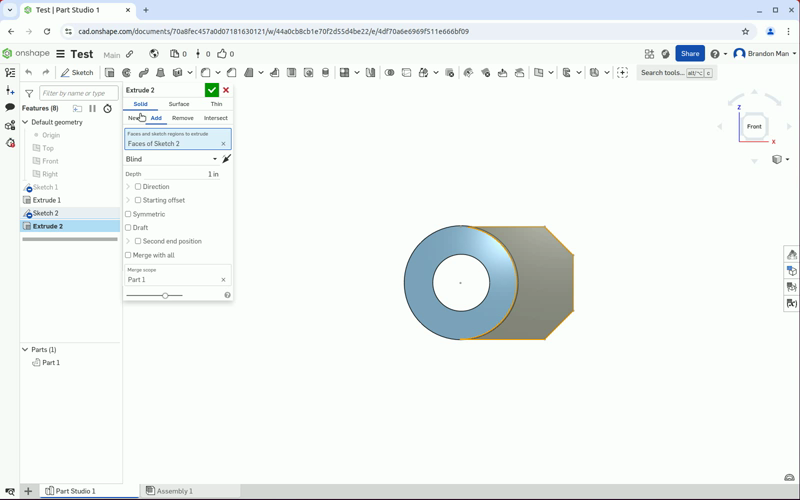
mouse_move(137, 120)
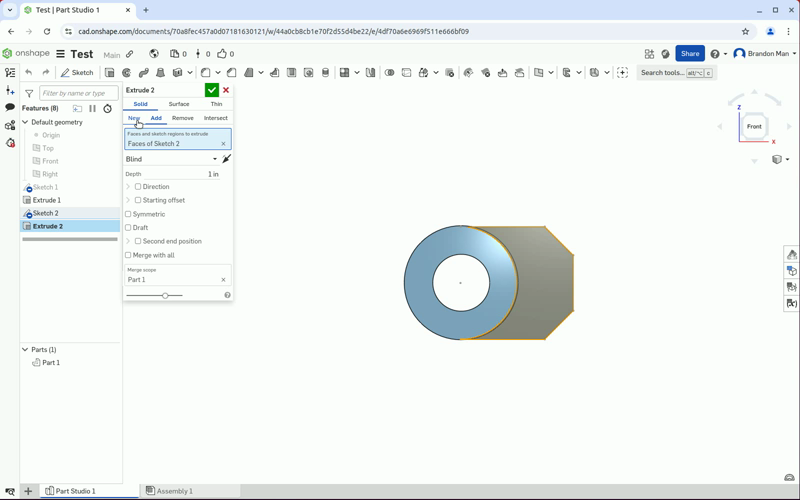
click(137, 120)
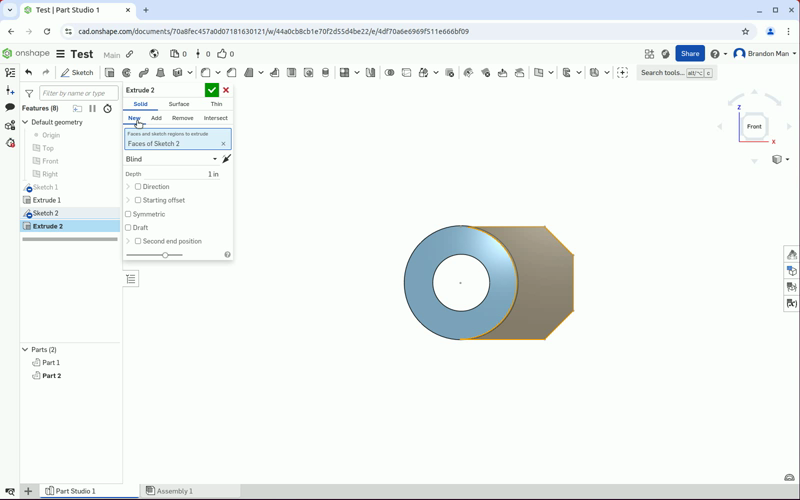
key(tab, 4)
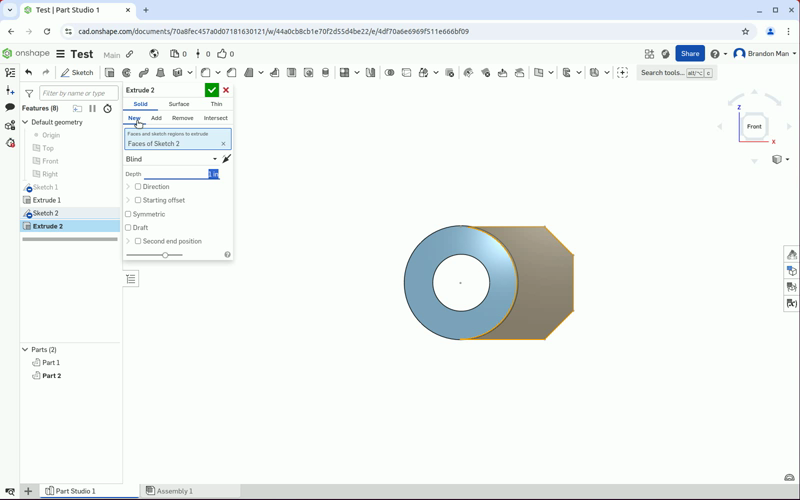
text(17.331)
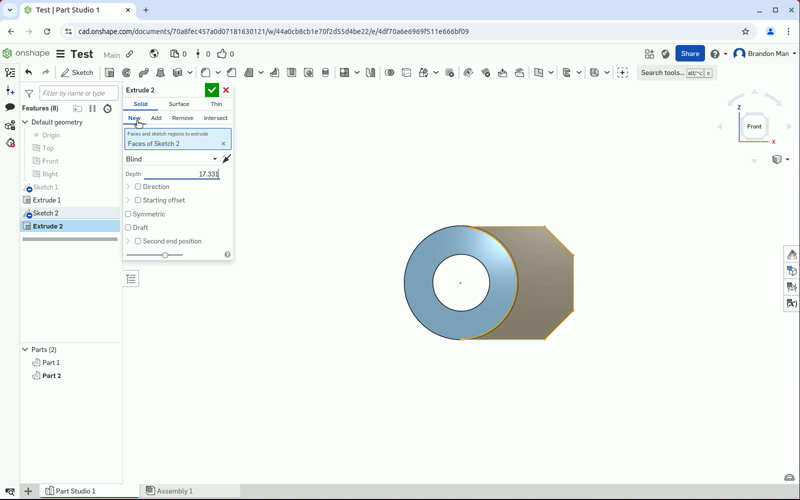
key(enter)
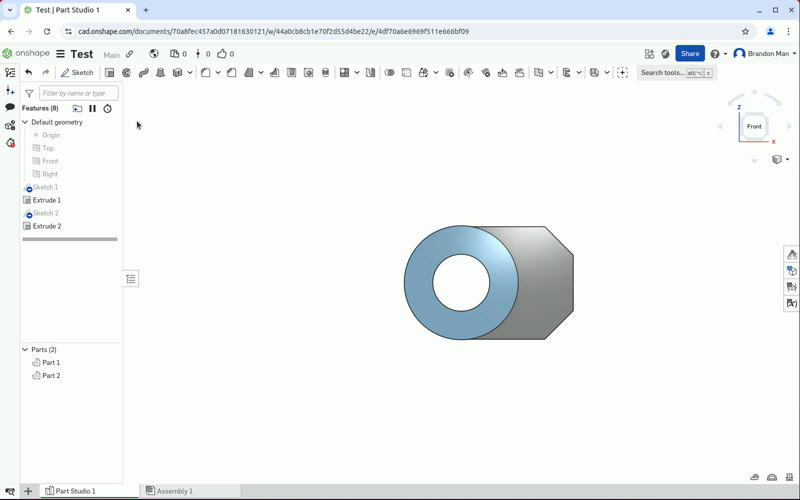
key(shift+h)
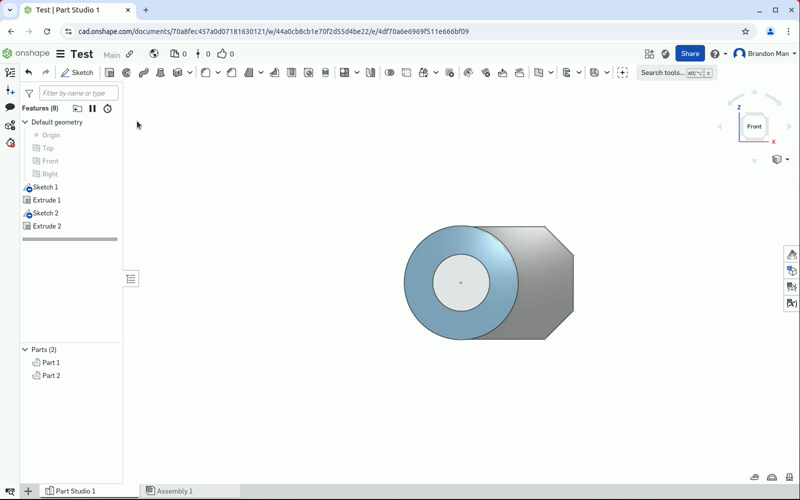
key(shift+h)
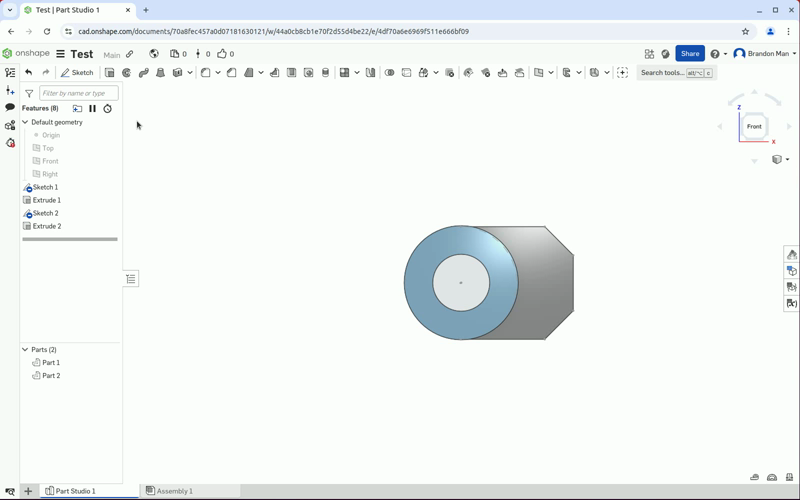
key(shift+7)
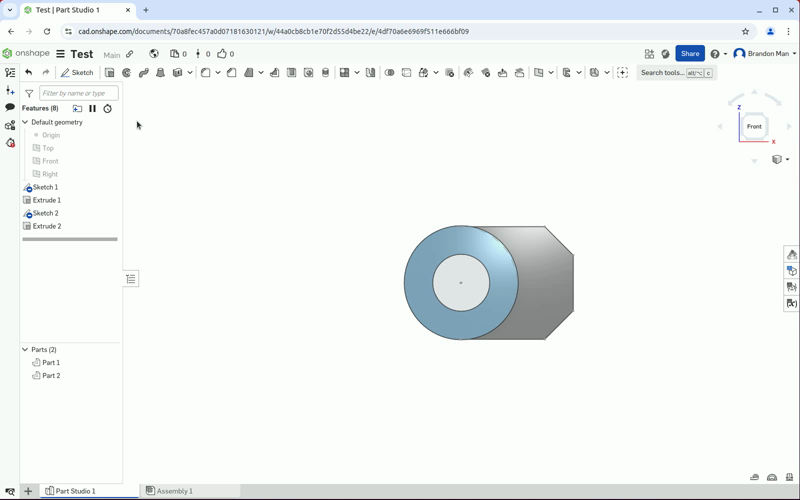
key(left, 2)
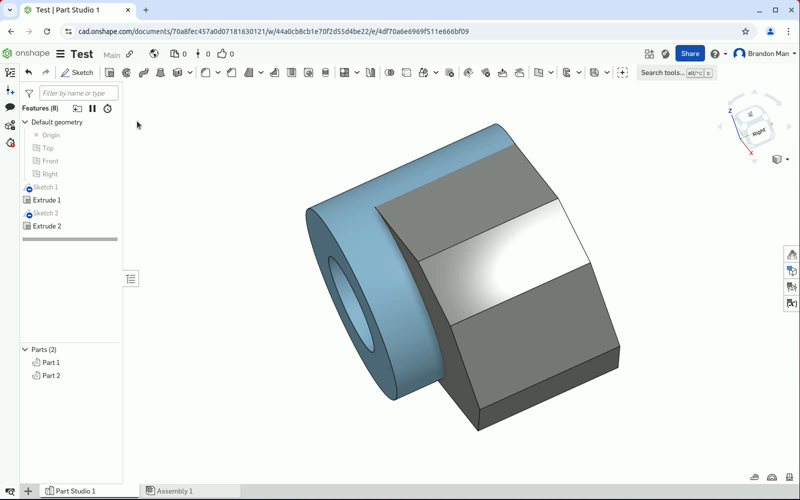
key(down, 2)
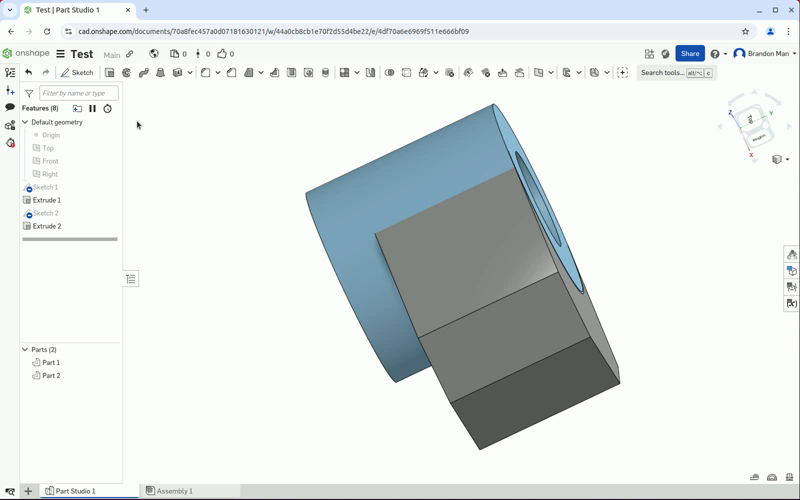
key(up, 2)
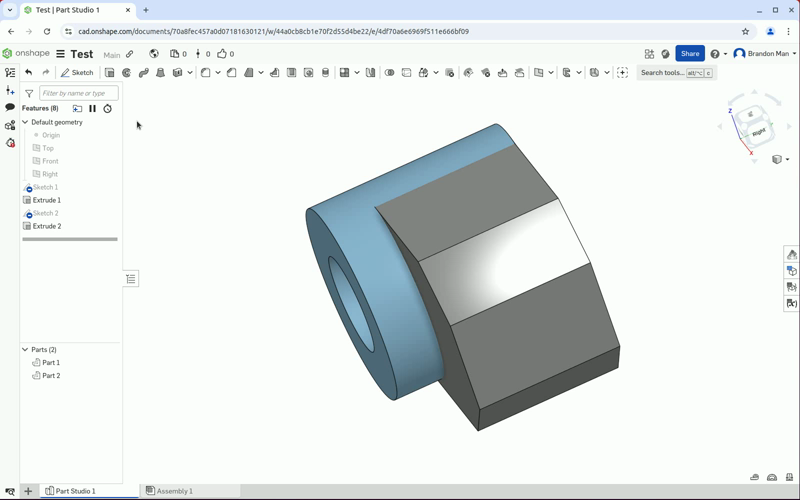
key(right, 2)
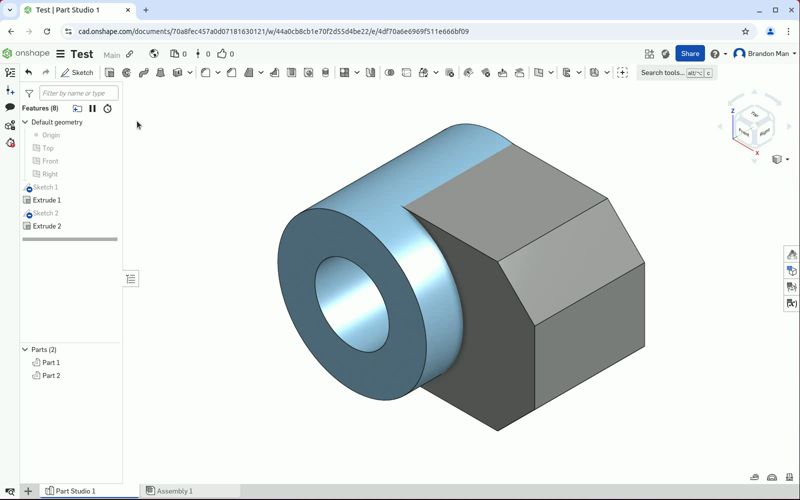
mouse_move(73, 189)
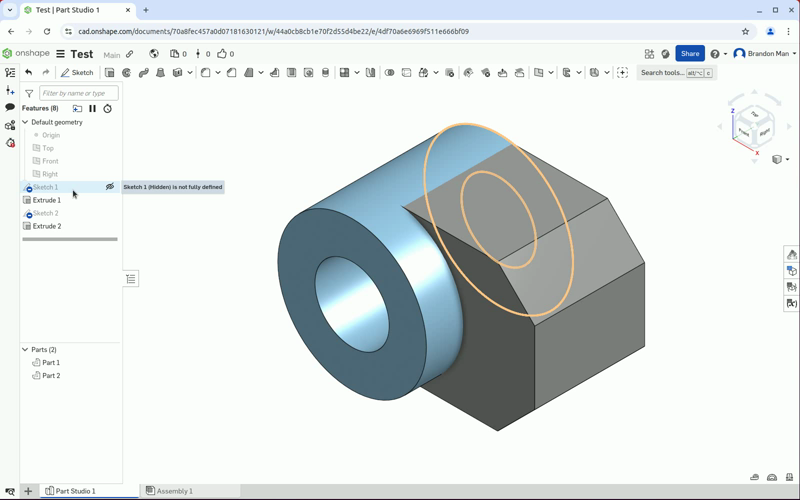
click(73, 189)